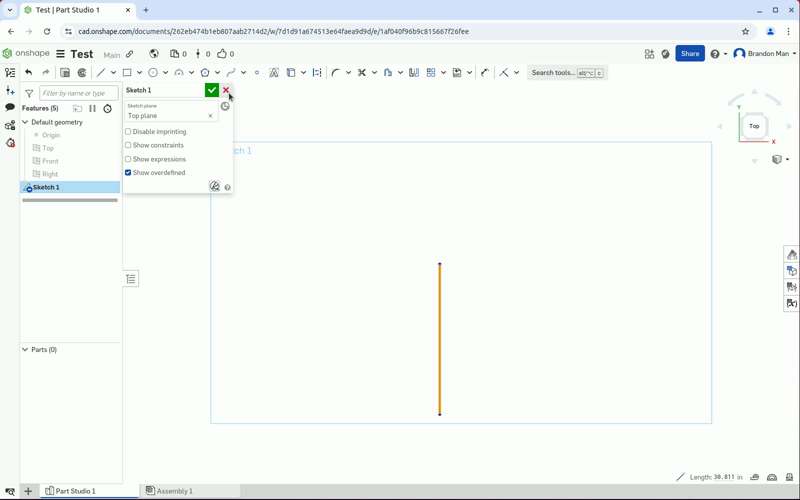
key(shift+h)
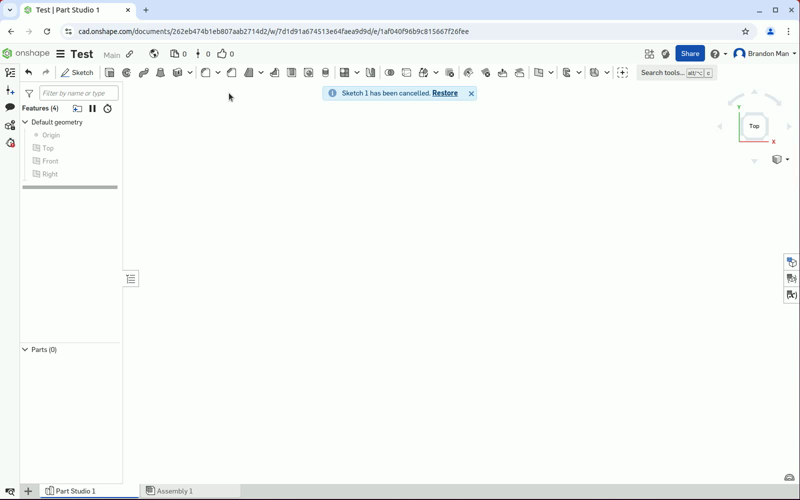
mouse_move(73, 352)
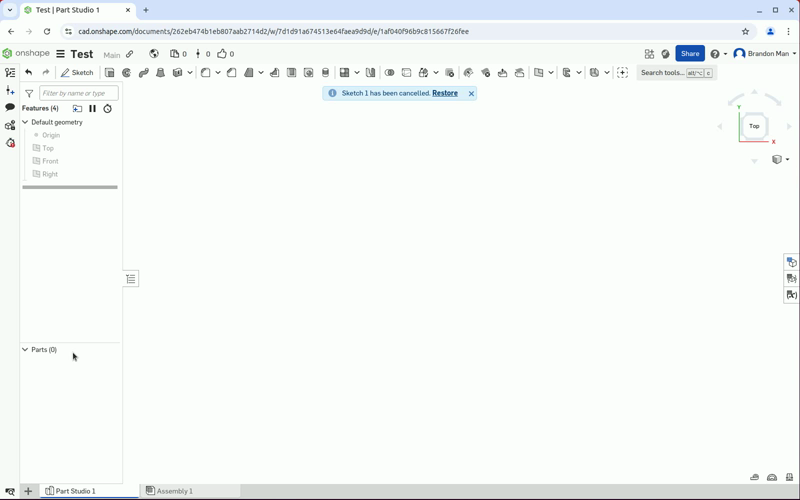
key(y)
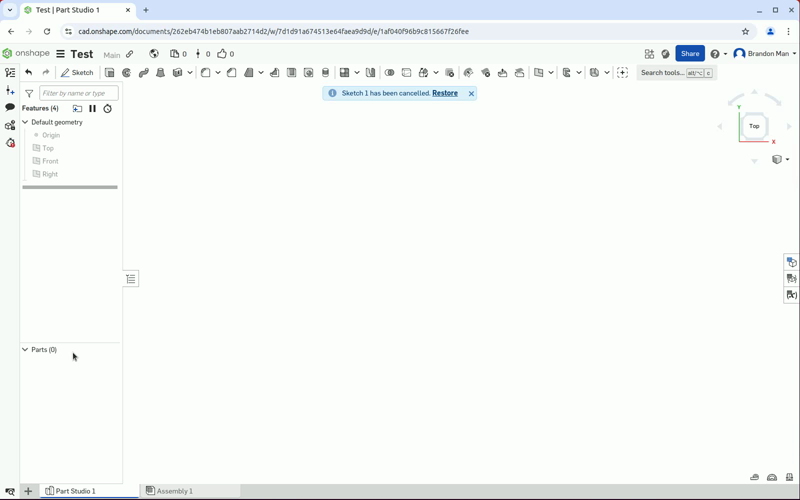
key(shift+p)
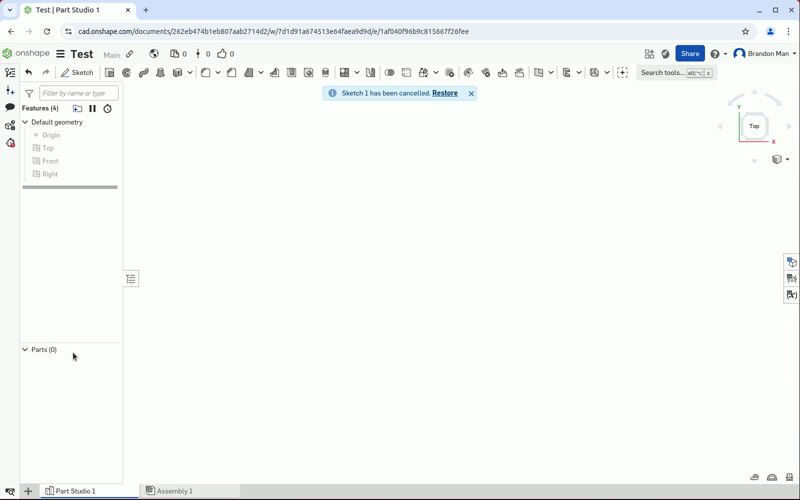
key(space)
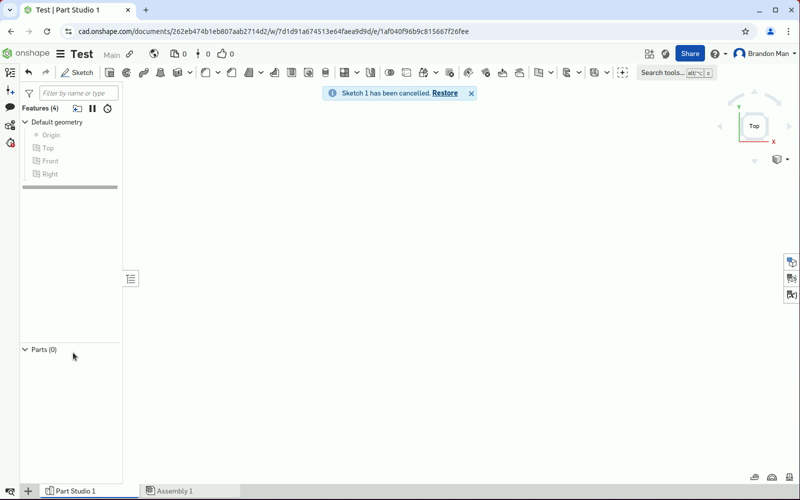
key_down(shift)
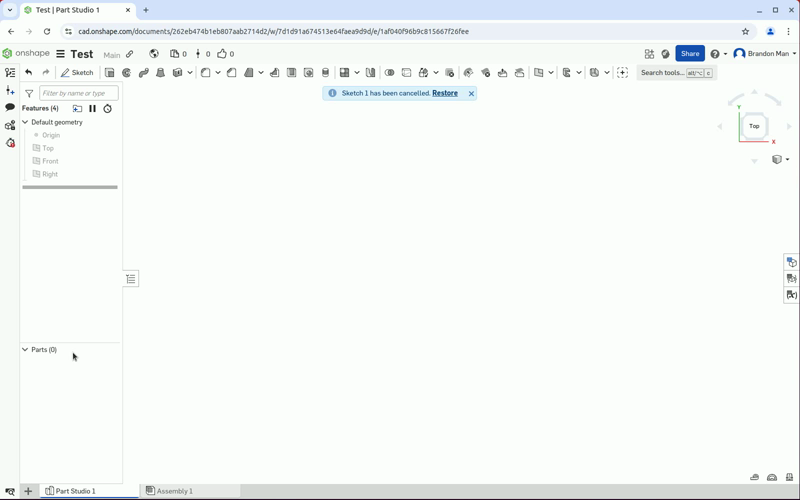
key(up)
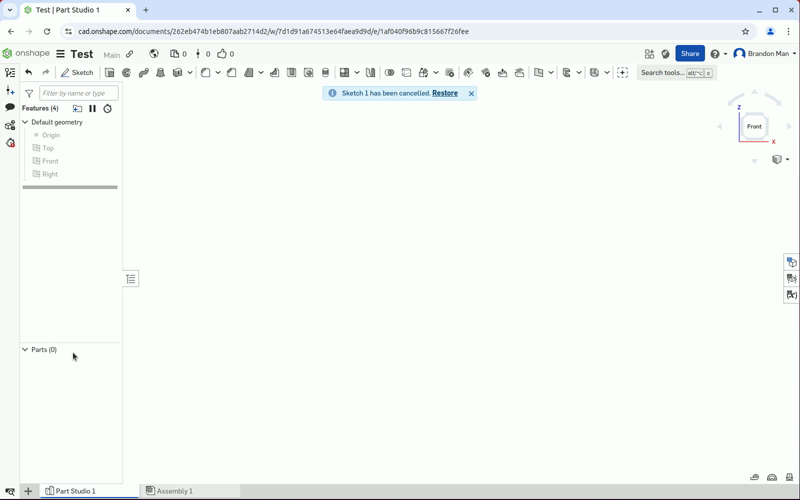
key_up(shift)
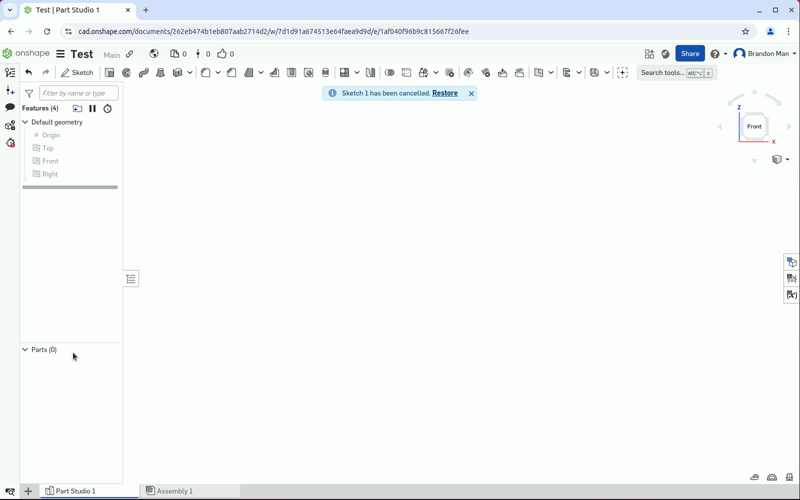
mouse_move(73, 352)
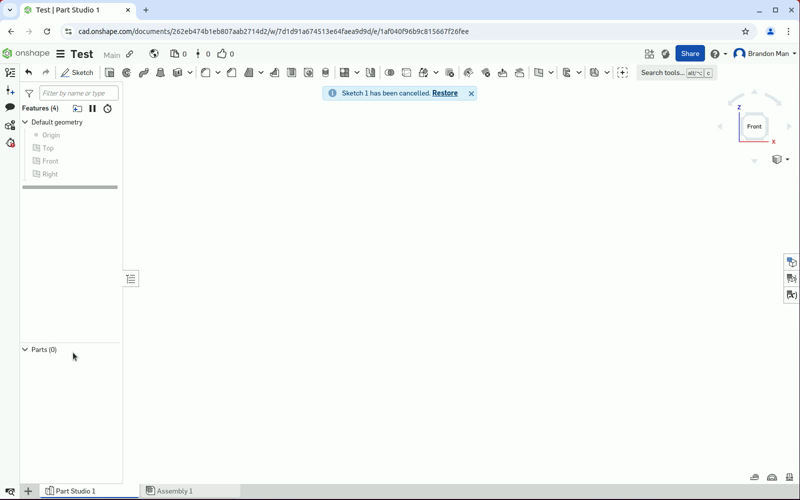
key(shift+y)
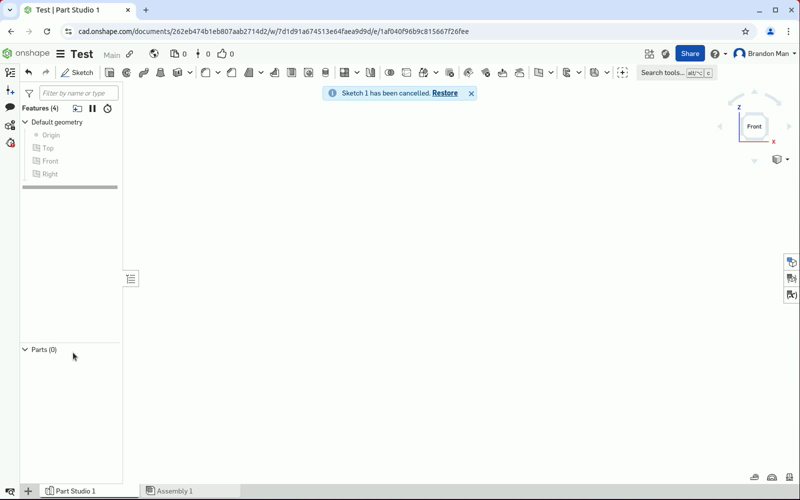
key(shift+s)
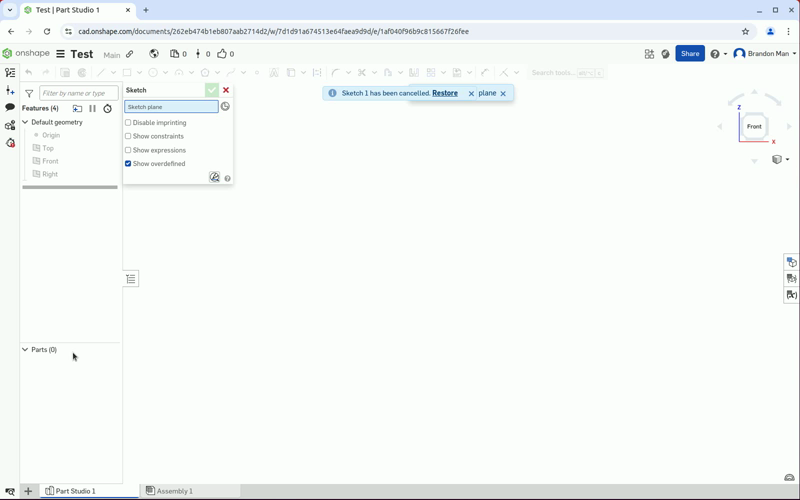
mouse_move(73, 163)
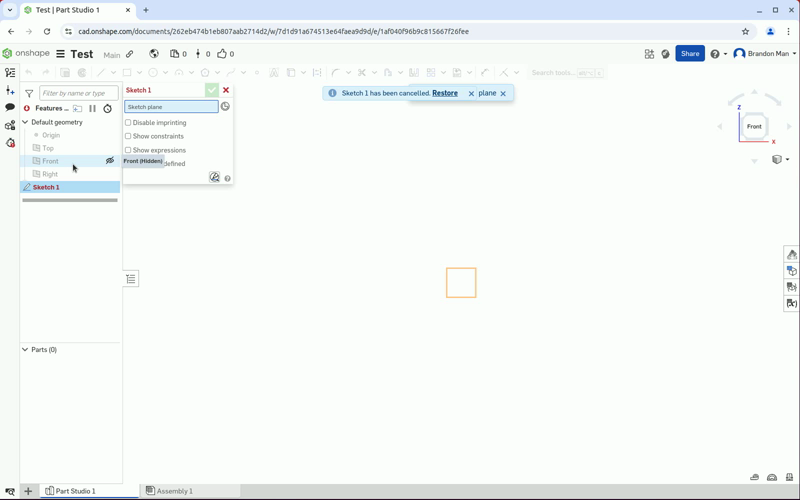
click(73, 163)
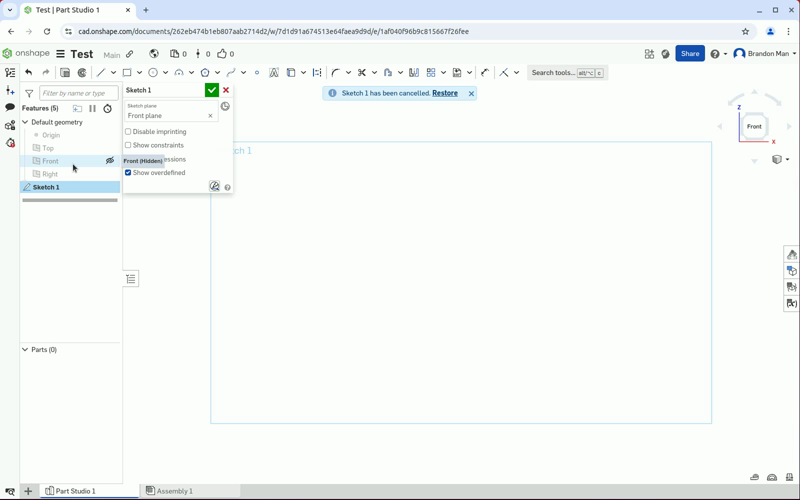
mouse_move(73, 352)
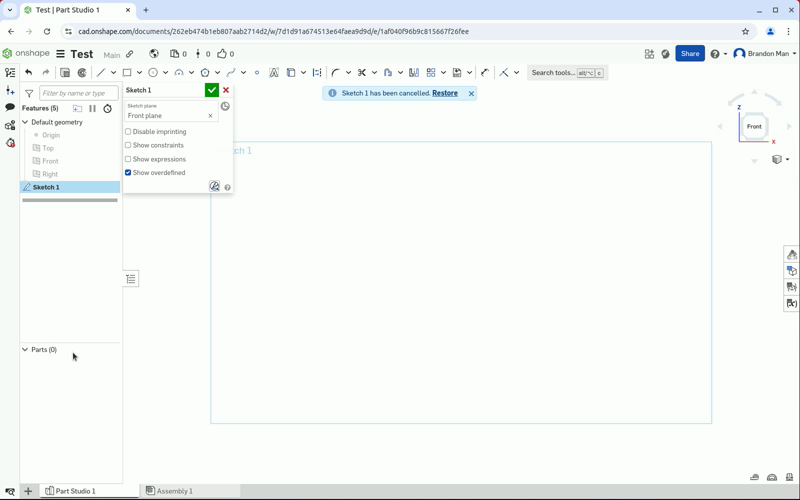
key(y)
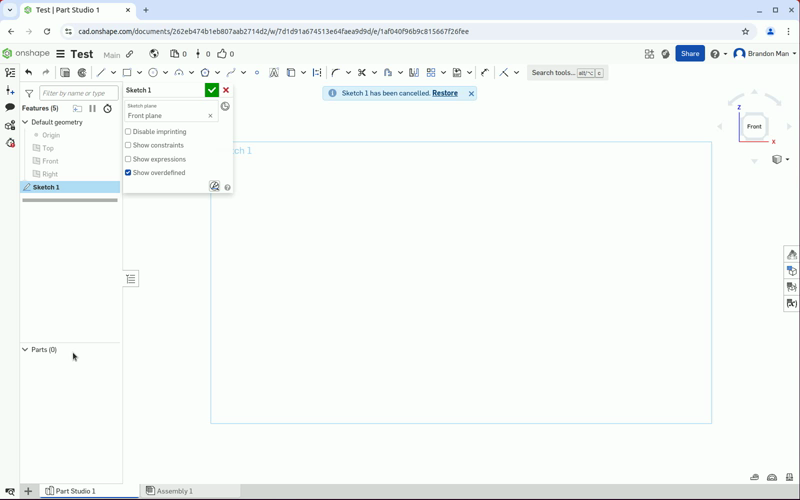
key(l)
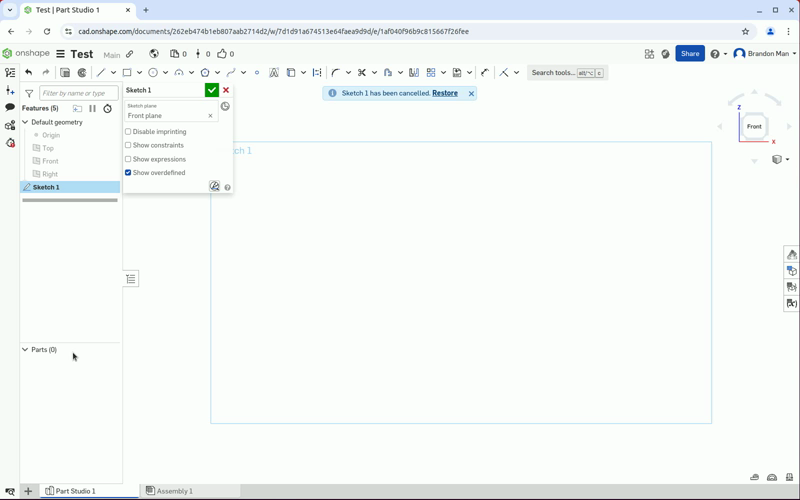
key_down(shift)
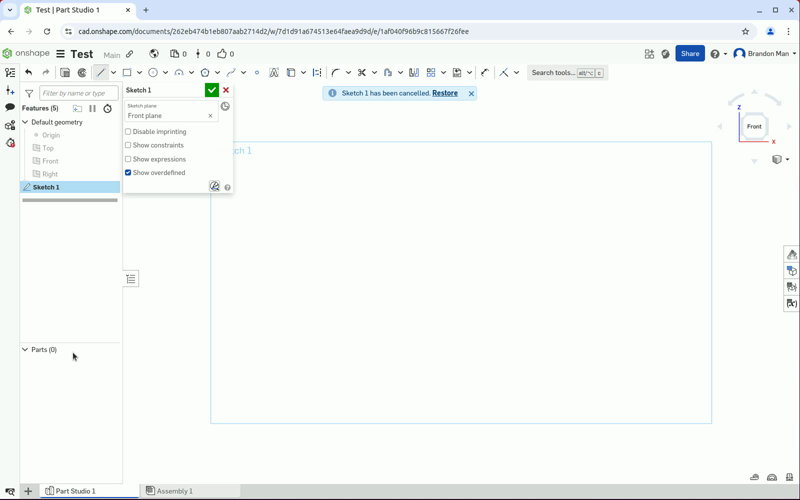
mouse_move(398, 357)
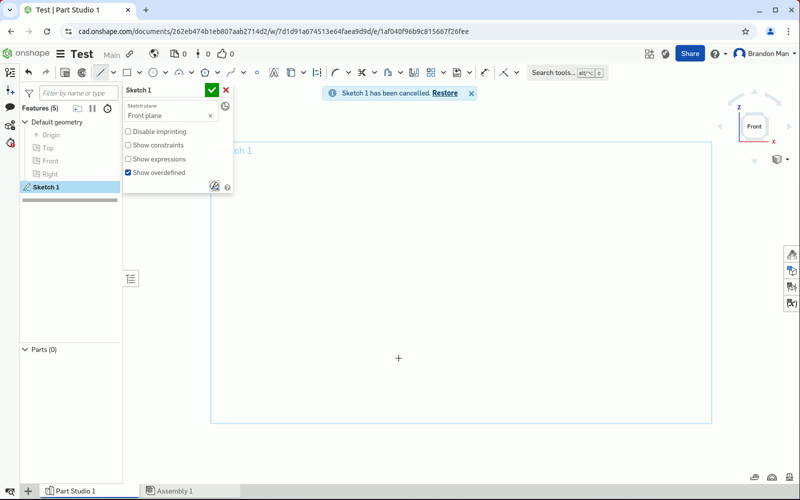
click(398, 357)
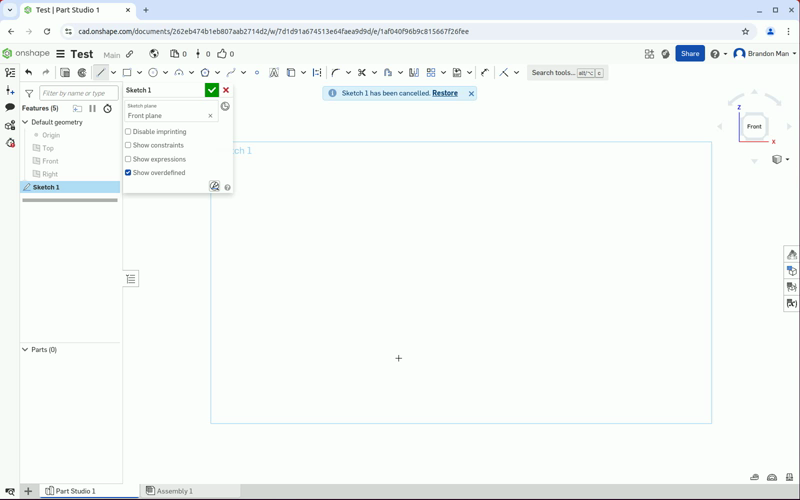
key_up(shift)
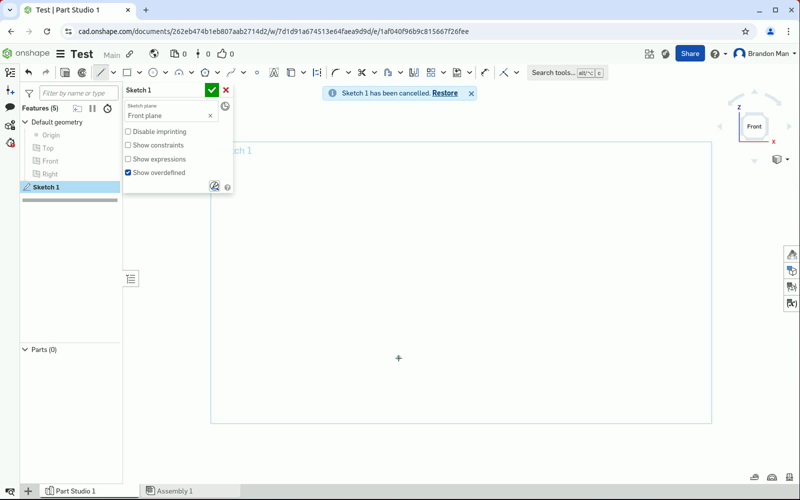
key_down(shift)
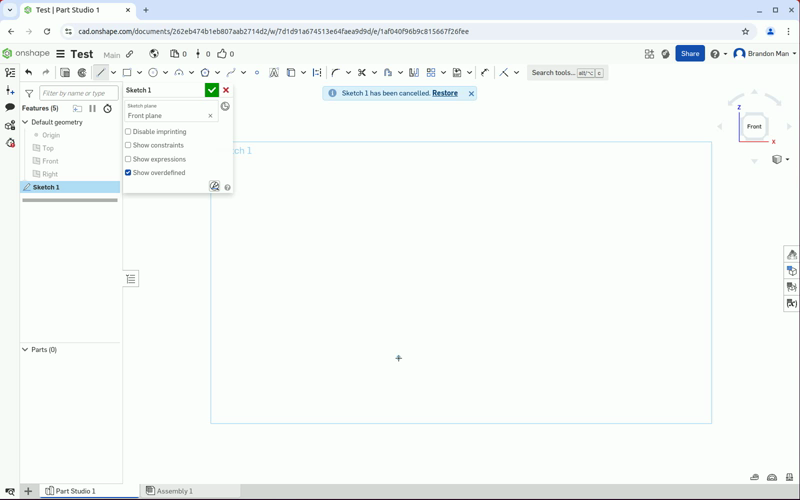
mouse_move(523, 357)
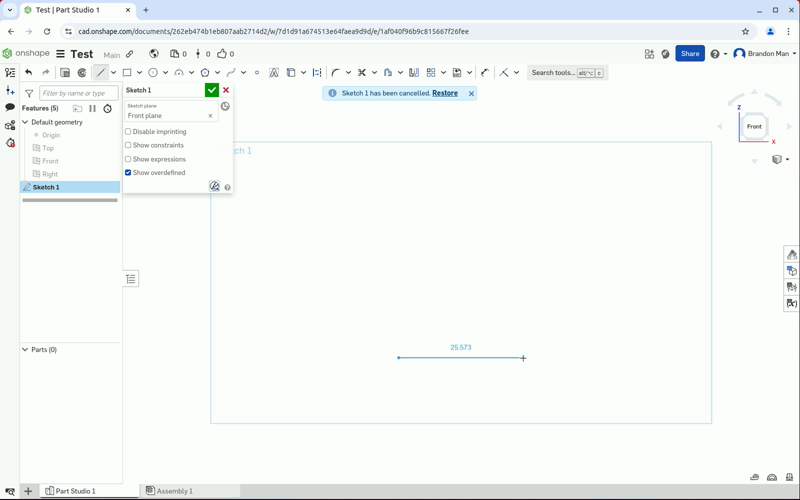
click(523, 357)
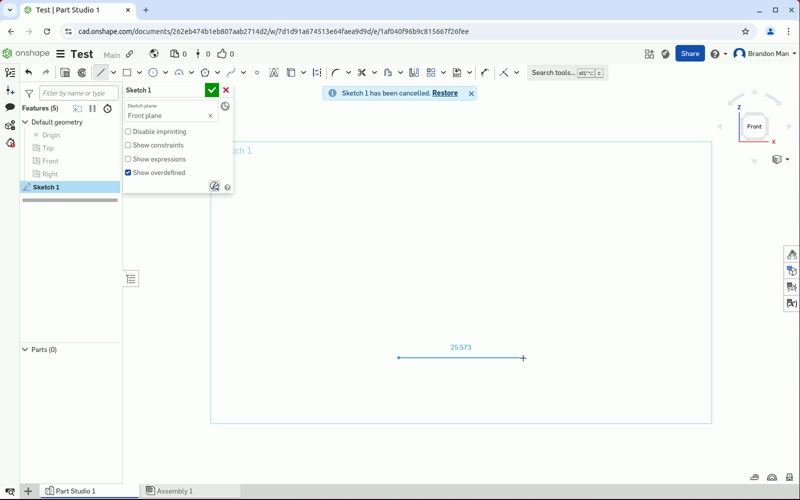
key_up(shift)
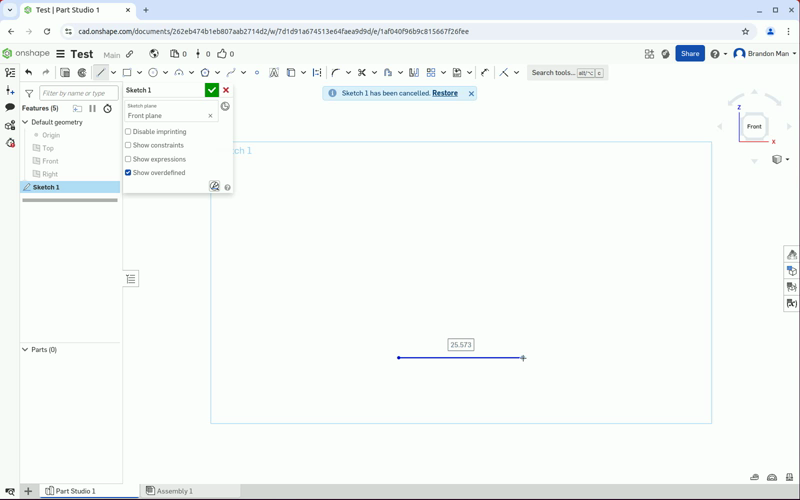
key_down(shift)
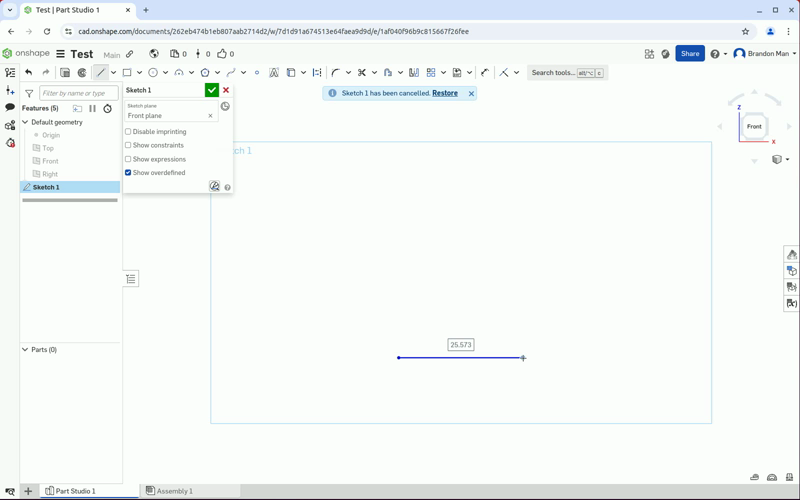
mouse_move(523, 222)
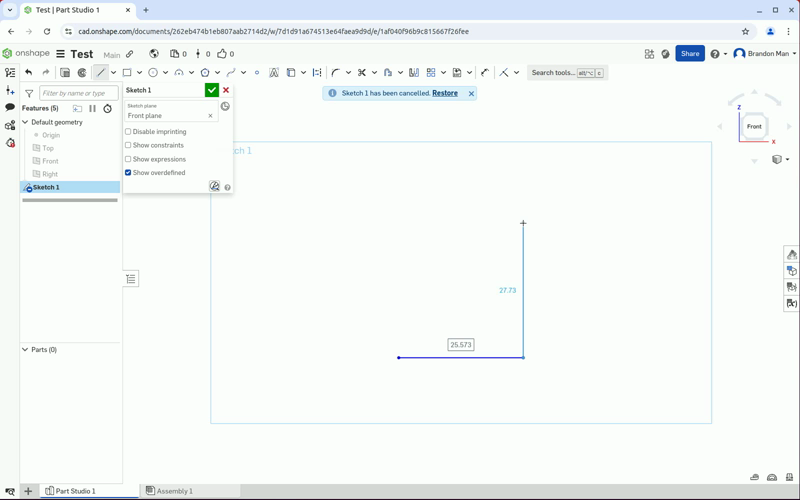
click(523, 222)
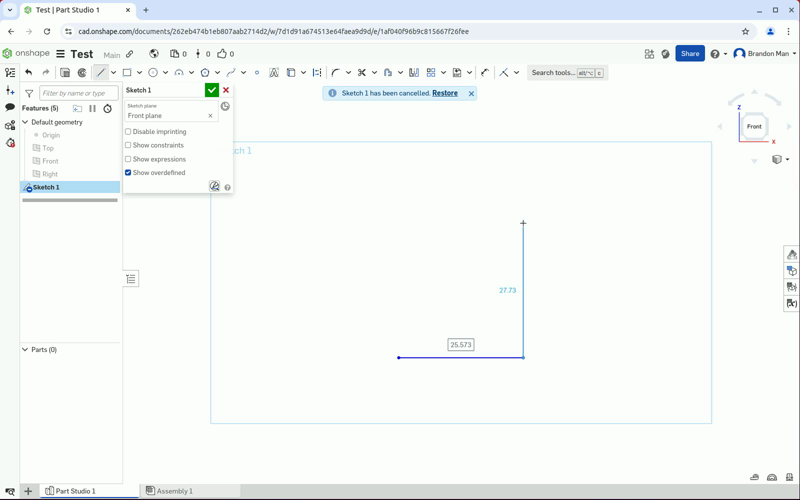
key_up(shift)
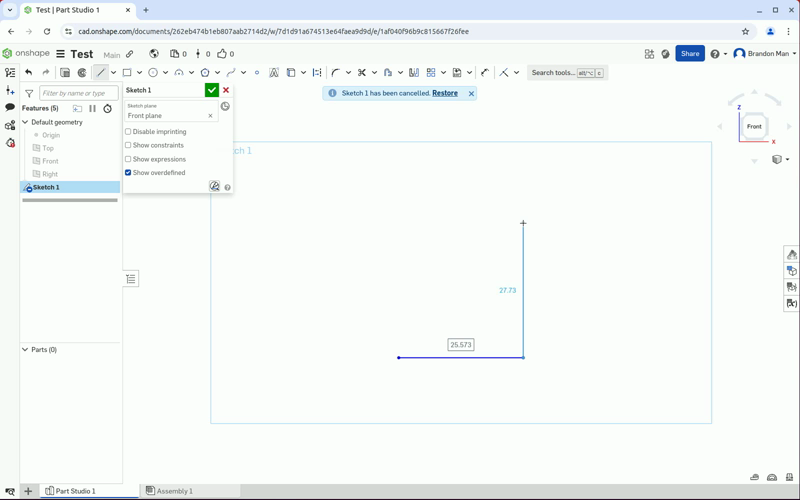
key_down(shift)
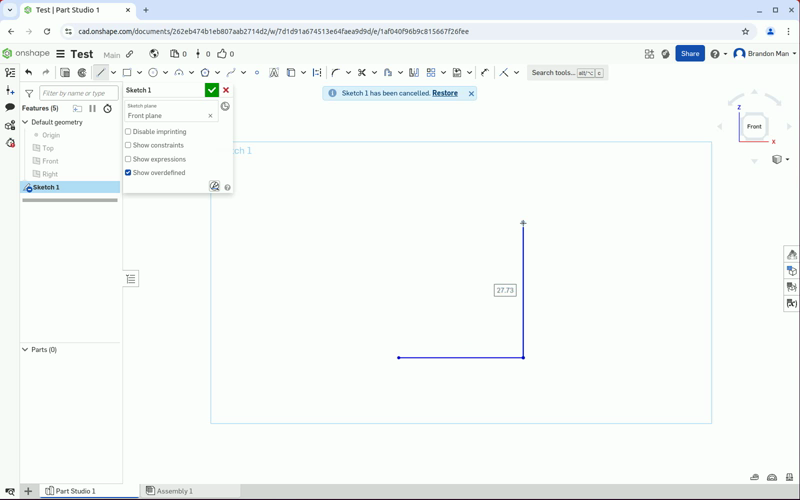
mouse_move(553, 222)
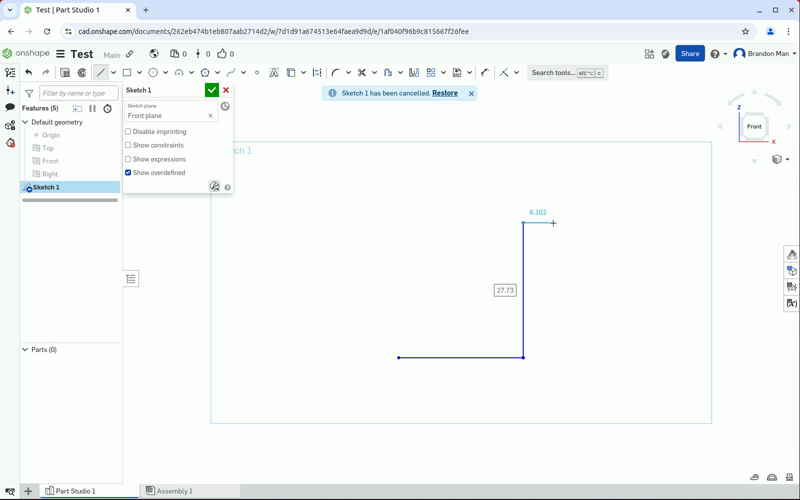
mouse_move(523, 208)
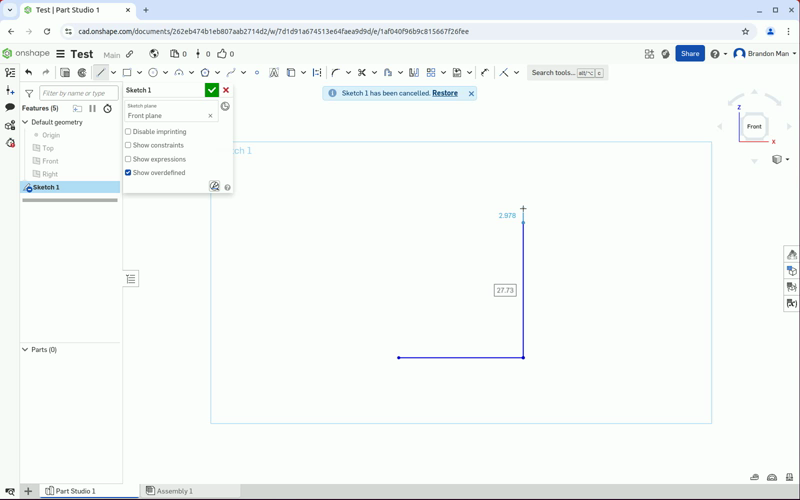
click(523, 208)
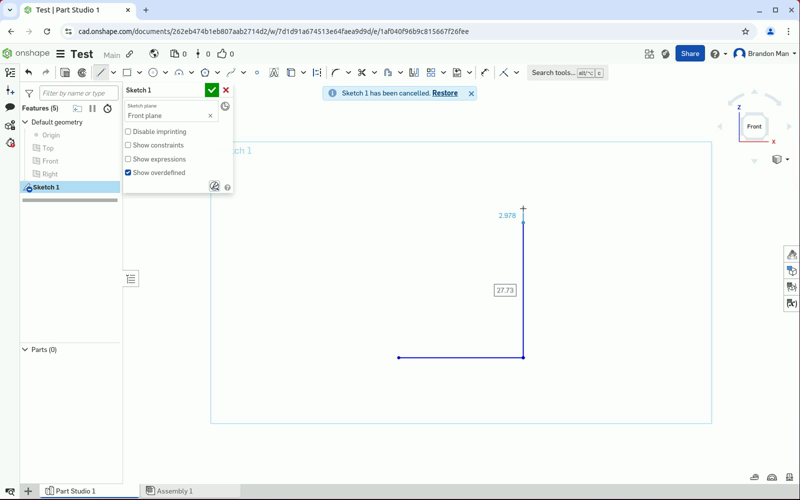
key_up(shift)
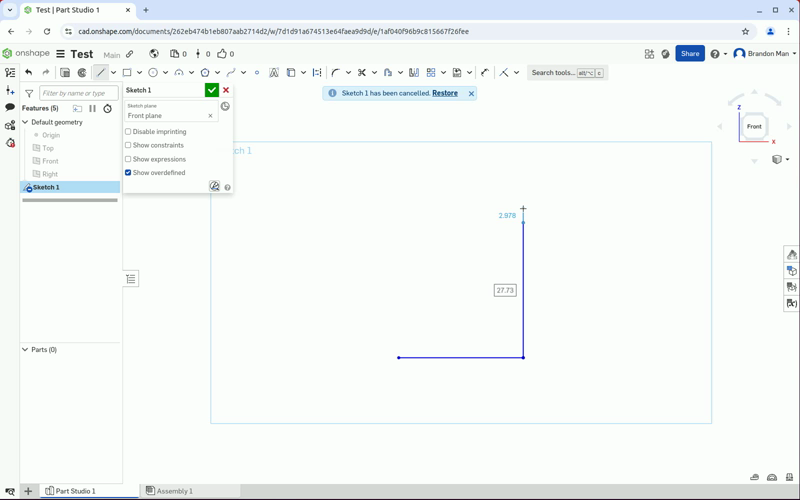
key_down(shift)
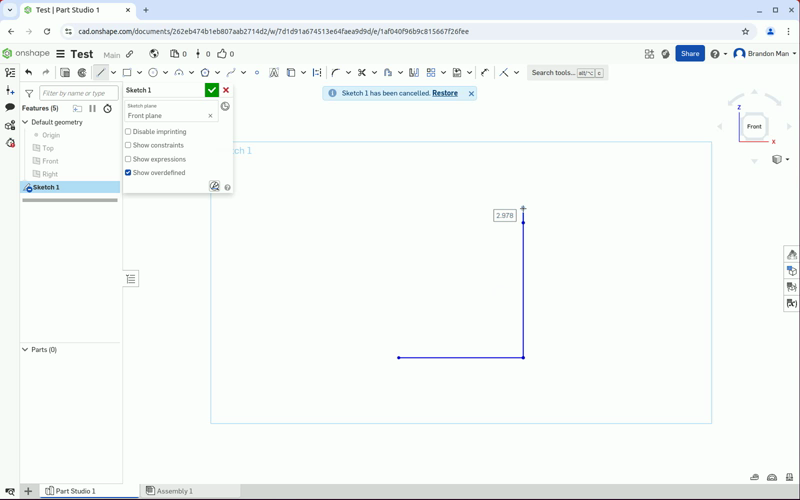
mouse_move(398, 208)
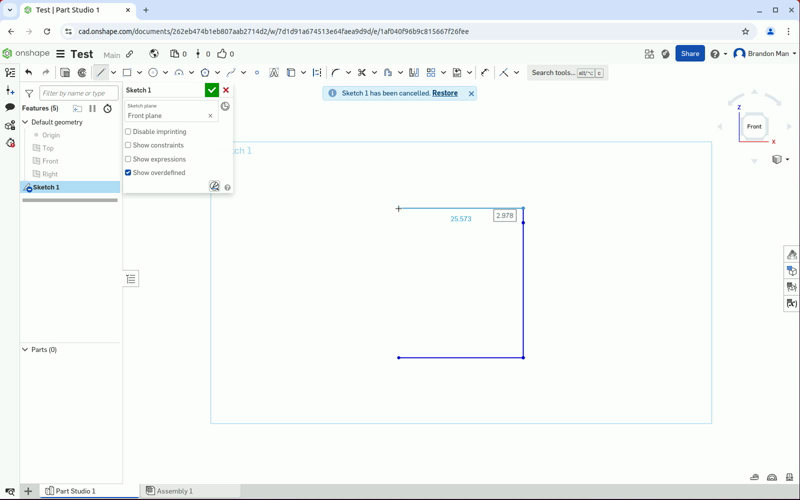
click(398, 208)
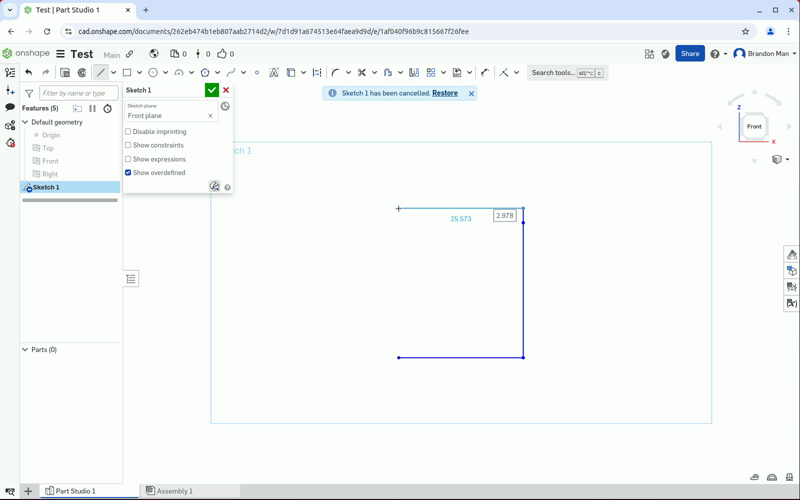
key_up(shift)
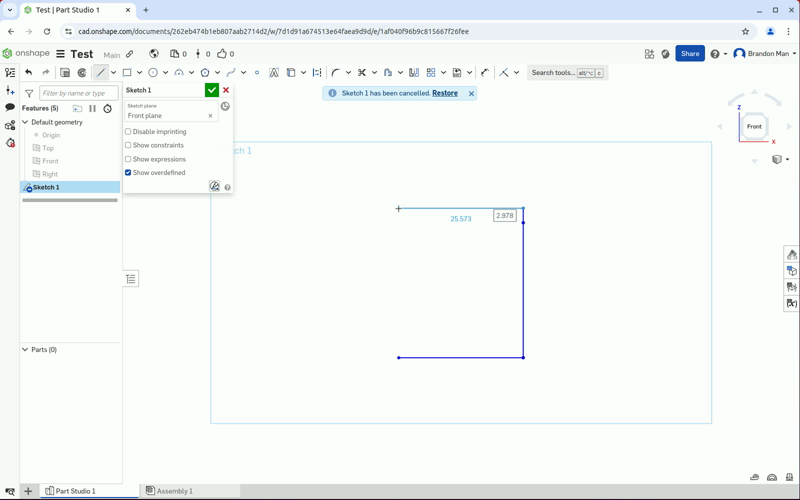
key_down(shift)
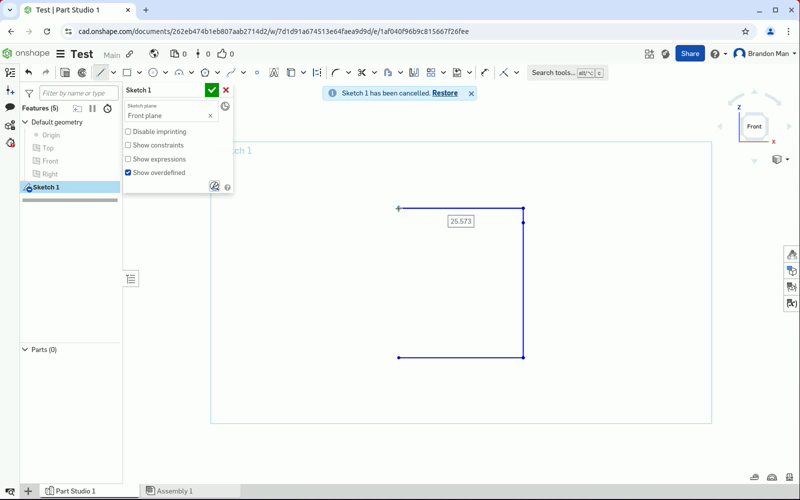
mouse_move(398, 357)
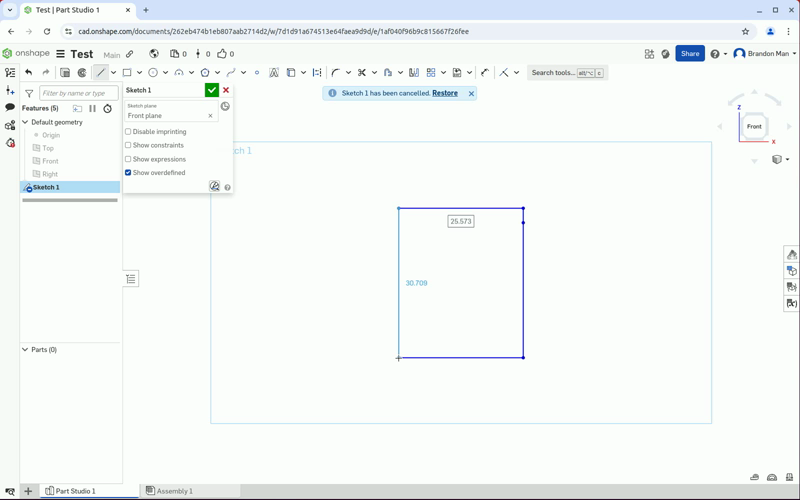
key_up(shift)
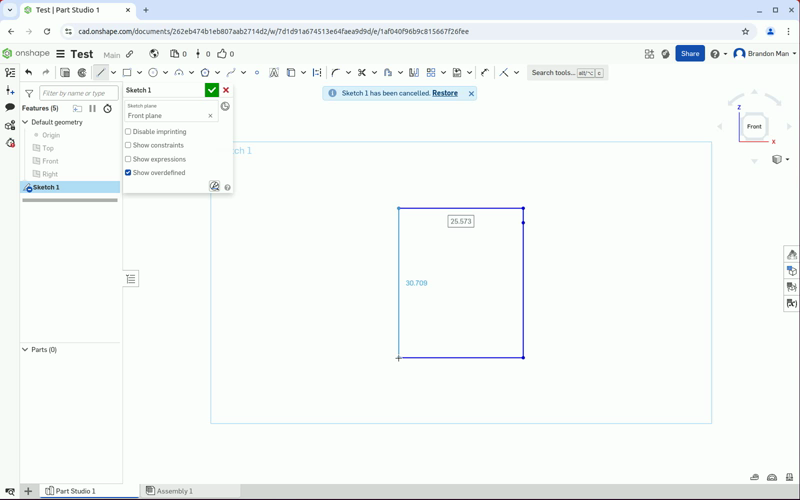
click(398, 357)
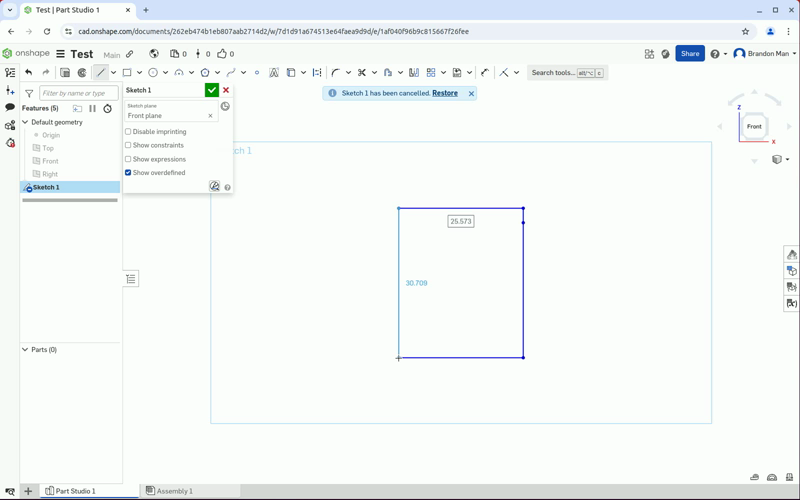
key(esc)
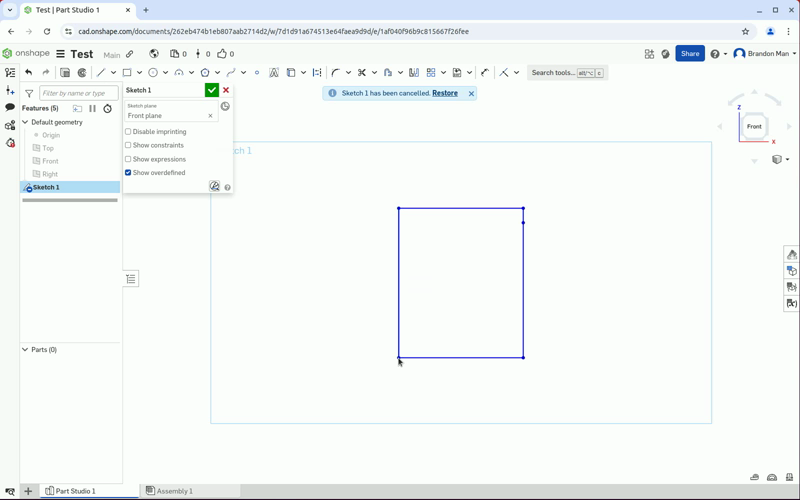
mouse_move(438, 267)
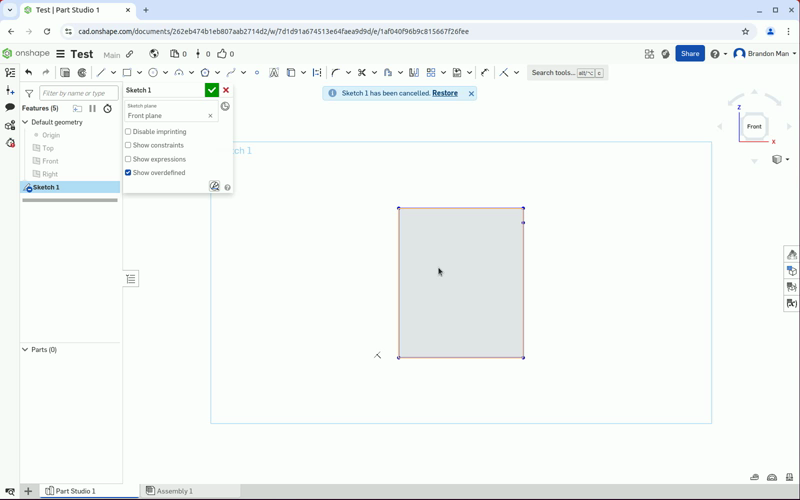
click(438, 267)
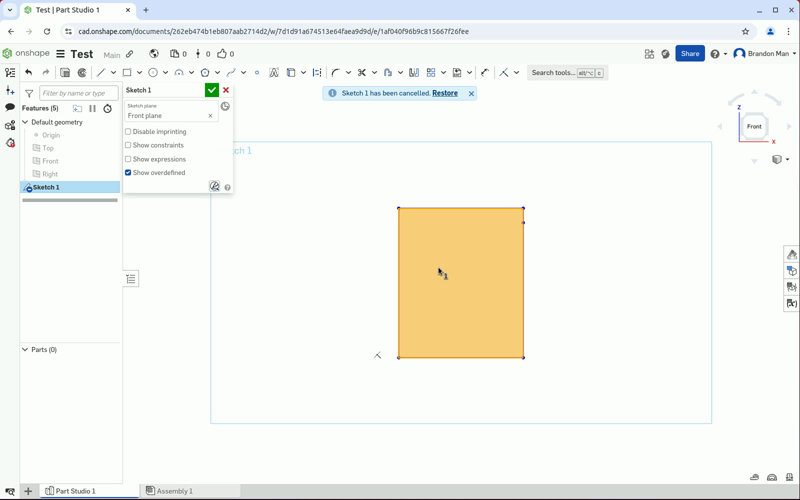
mouse_move(73, 352)
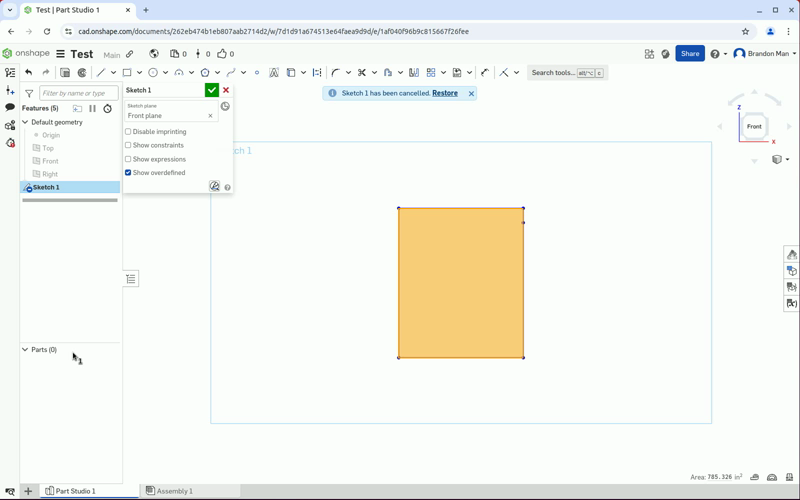
key(shift+y)
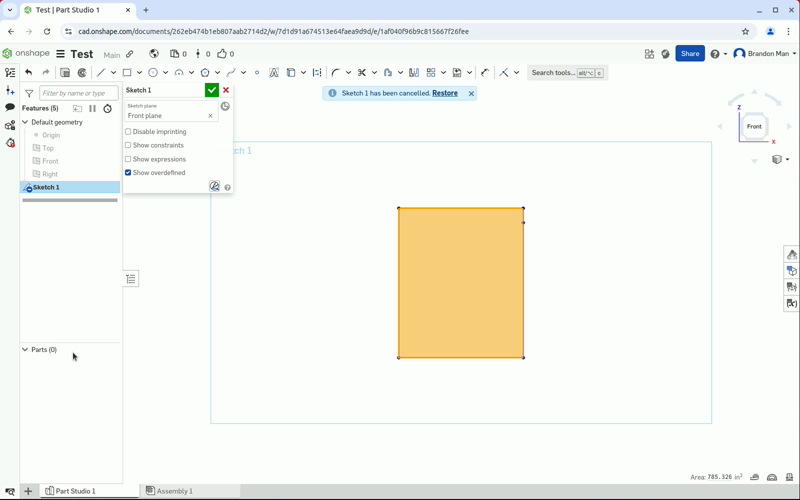
key(shift+e)
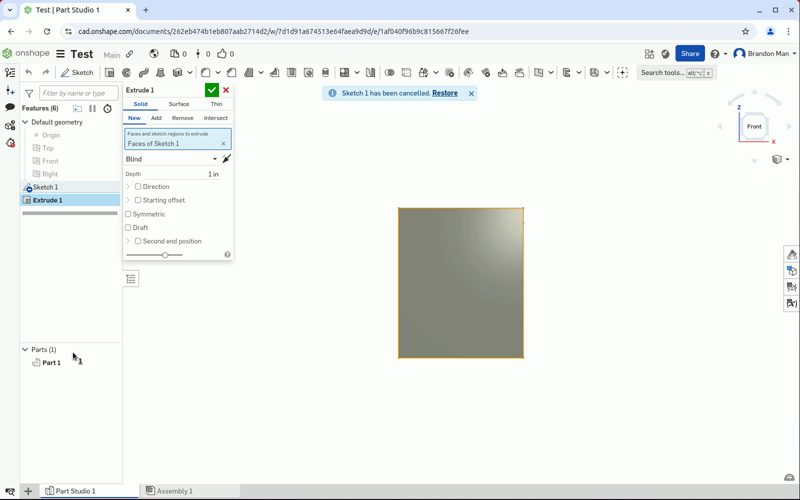
mouse_move(143, 106)
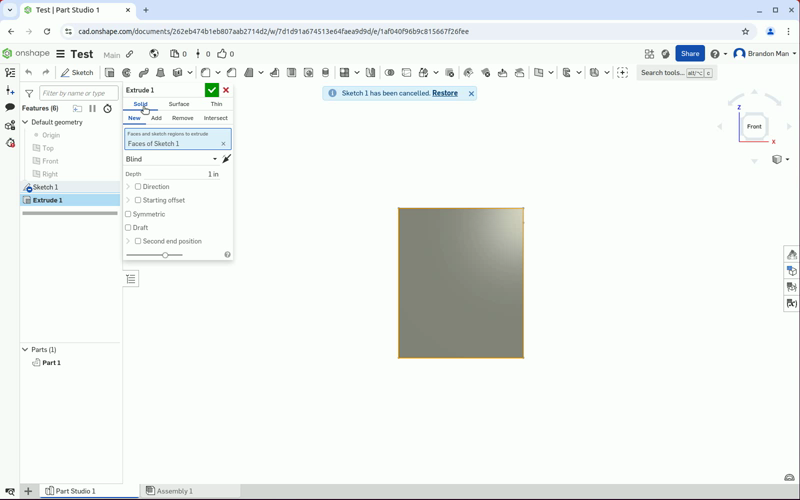
click(143, 106)
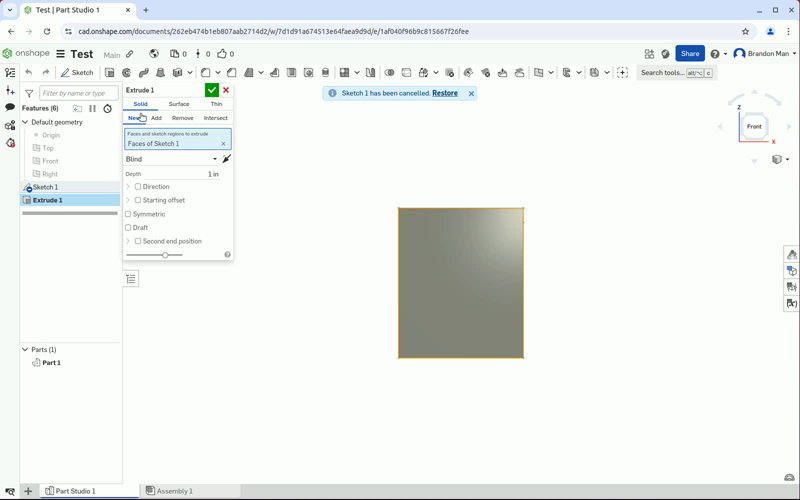
mouse_move(137, 120)
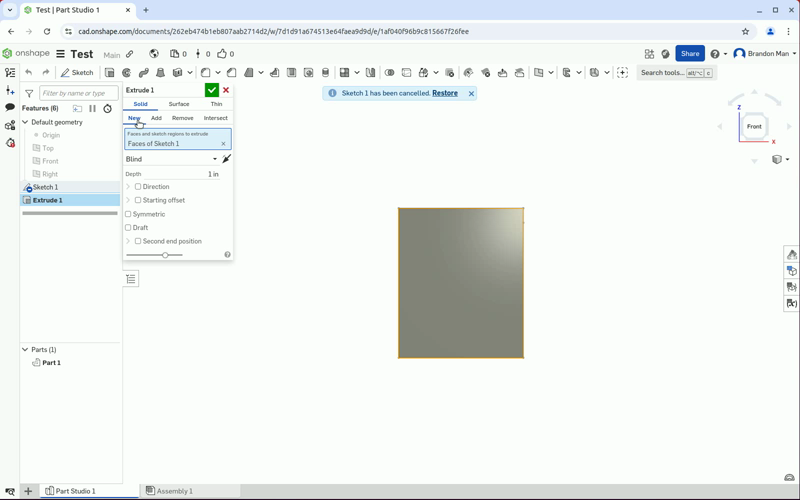
click(137, 120)
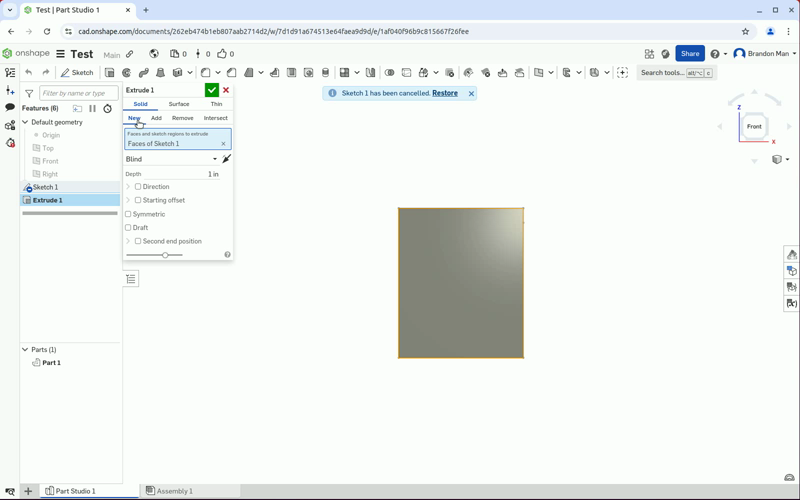
key(tab, 4)
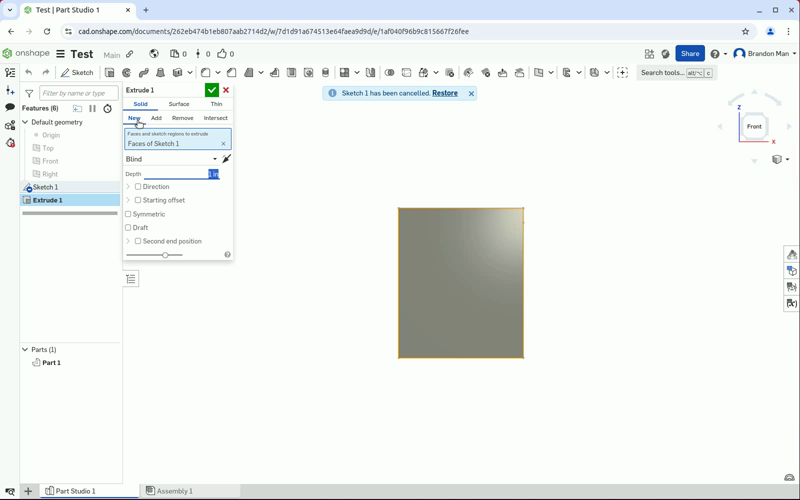
text(1.444)
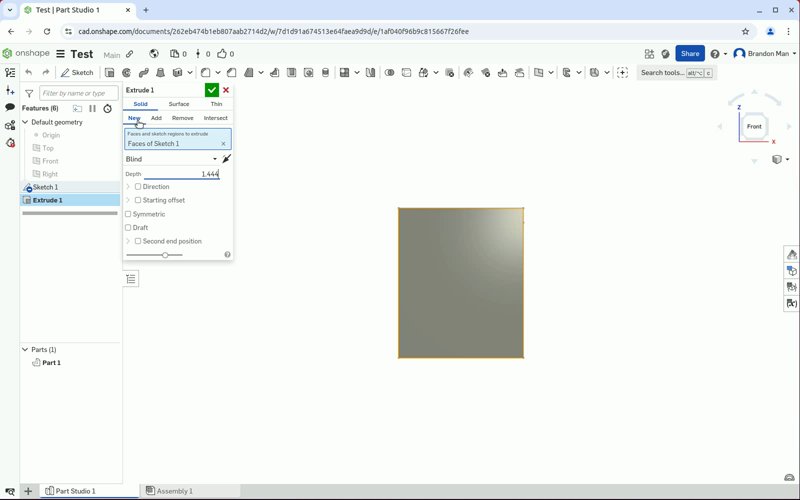
key(tab, 3)
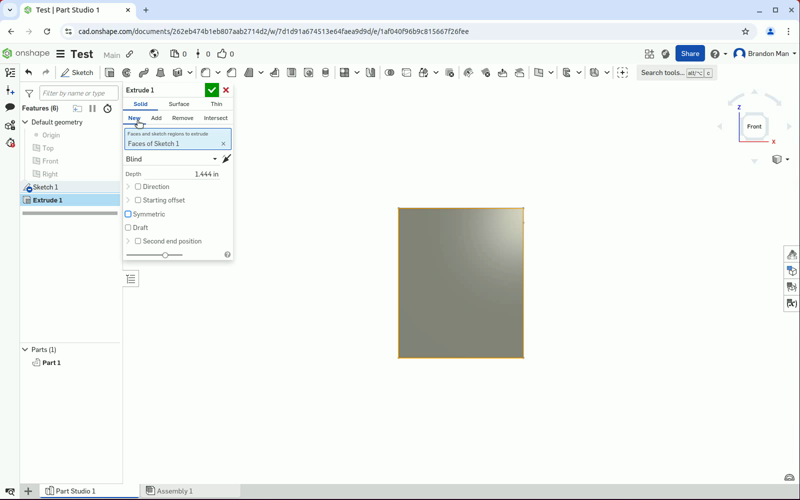
key(space)
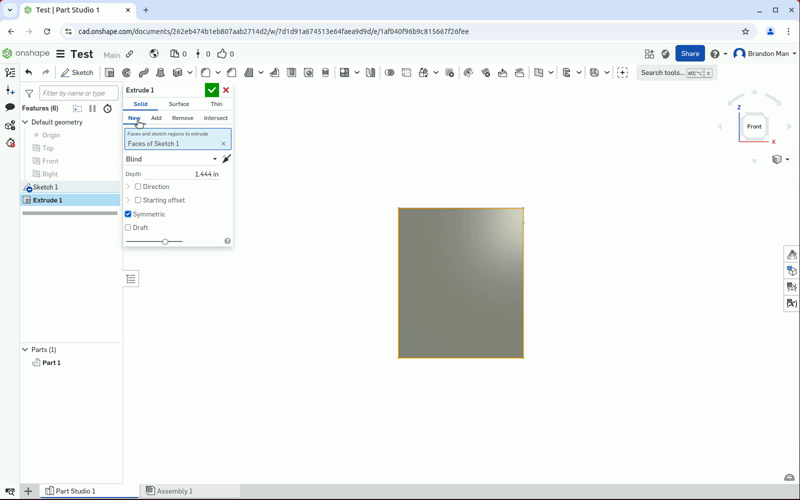
key(enter)
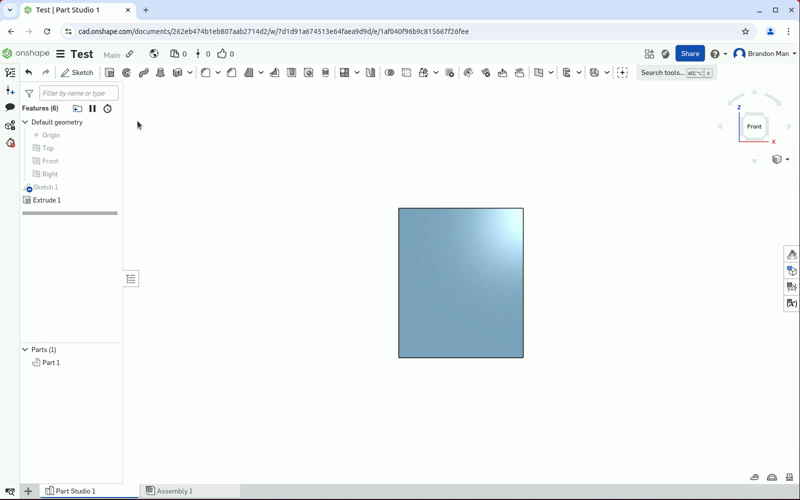
key(shift+h)
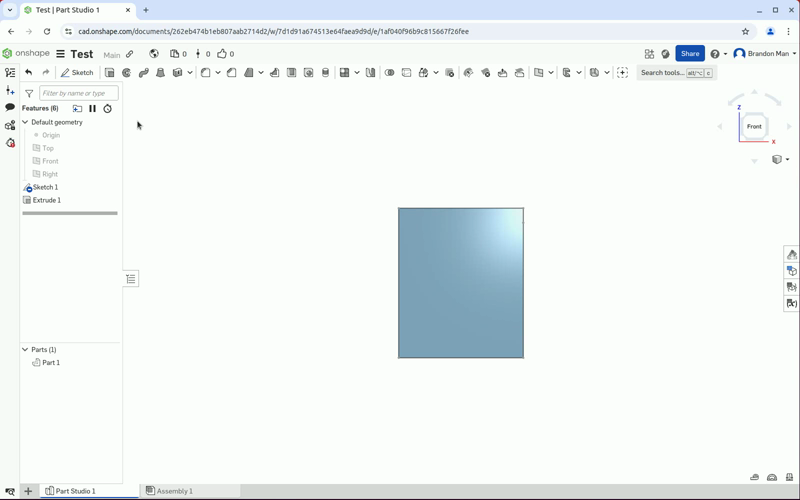
key(shift+h)
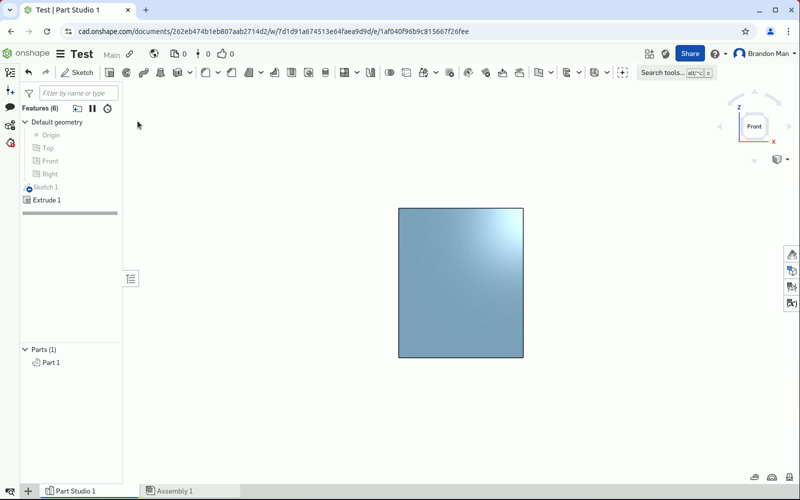
mouse_move(73, 189)
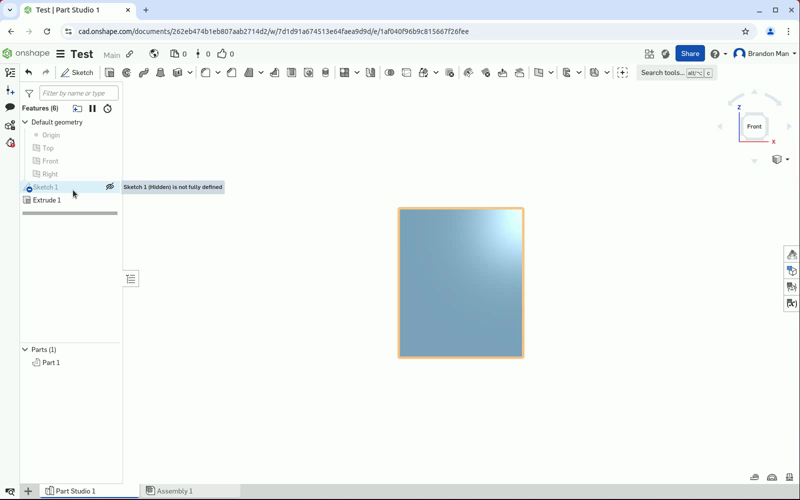
click(73, 189)
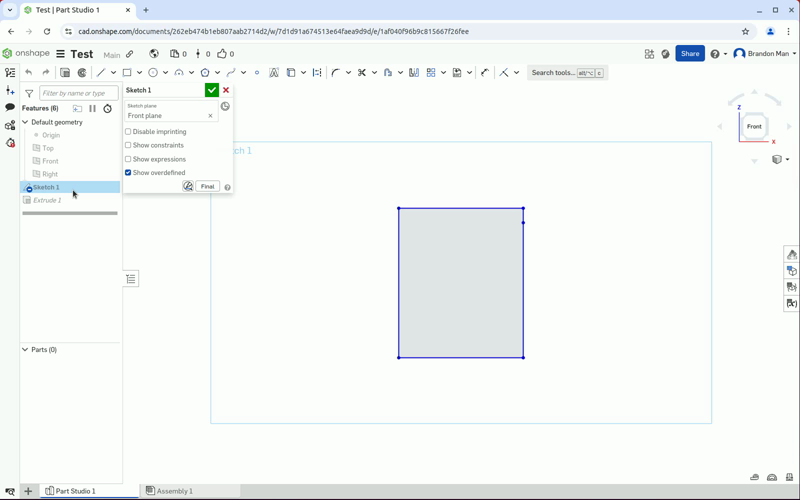
mouse_move(229, 92)
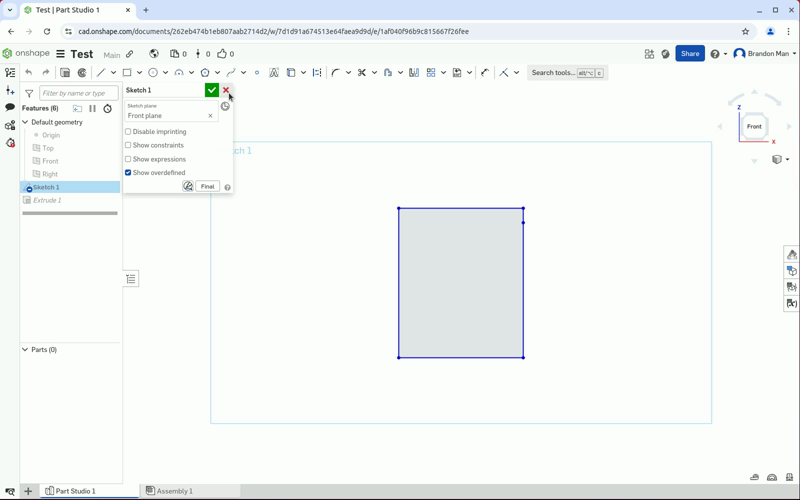
click(229, 92)
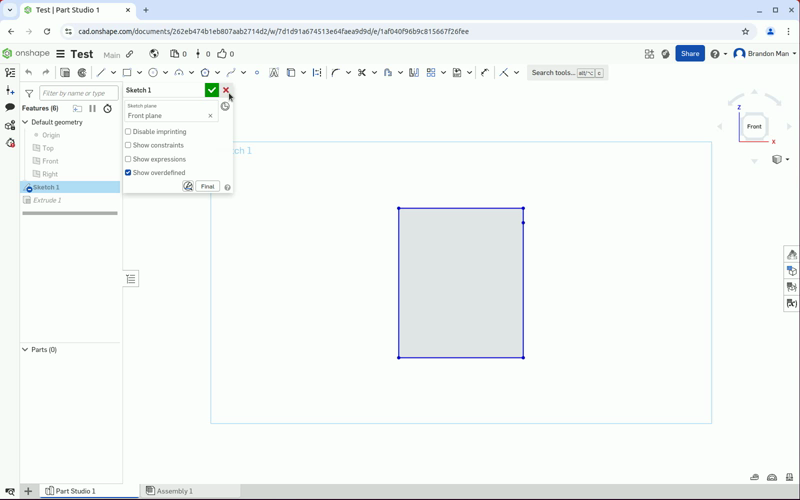
key(shift+s)
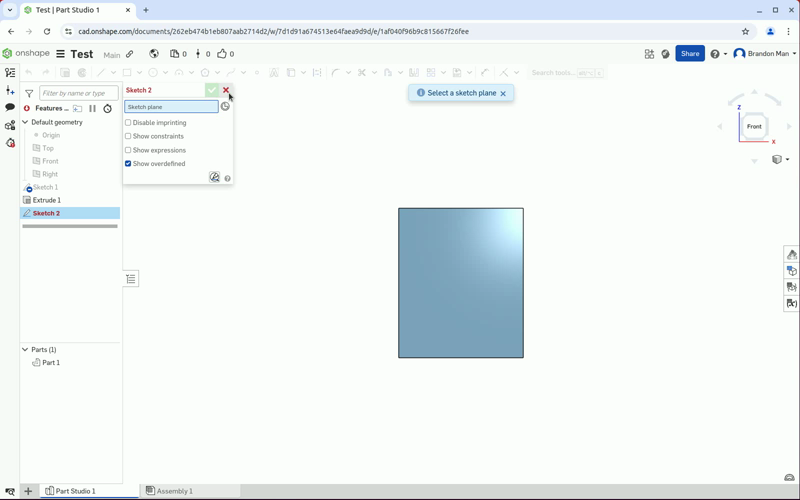
mouse_move(73, 163)
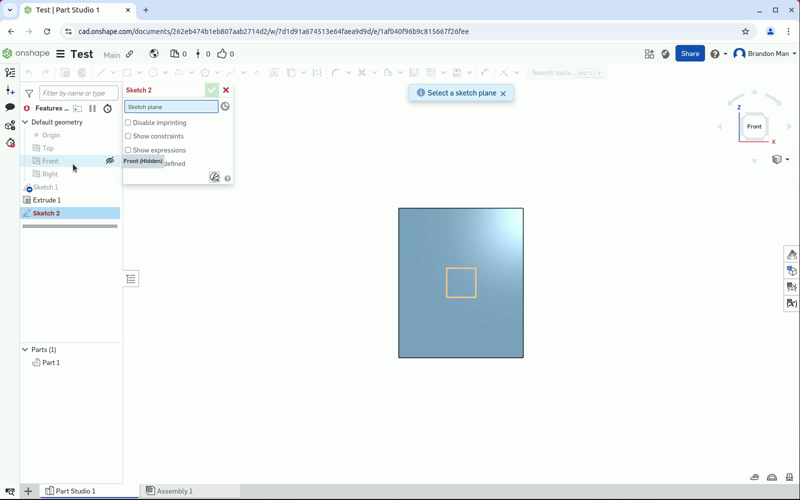
click(73, 163)
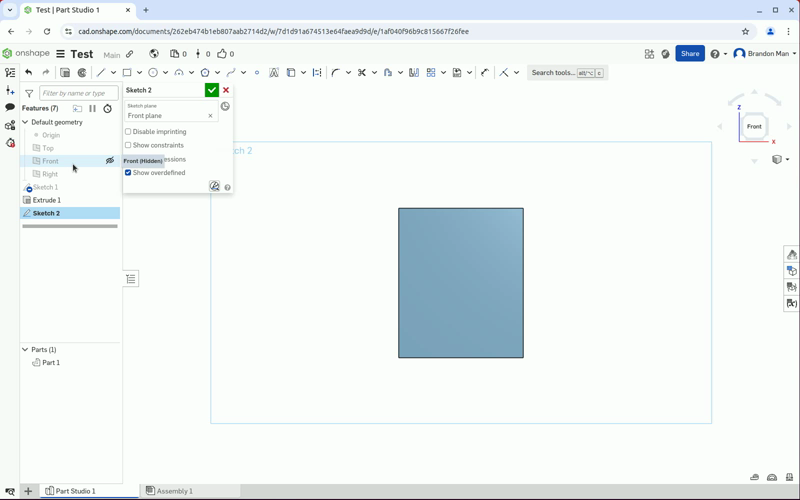
mouse_move(73, 352)
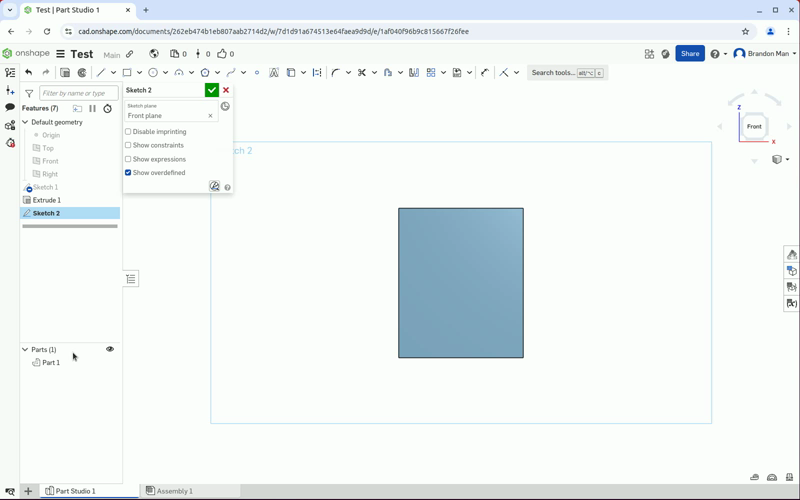
key(y)
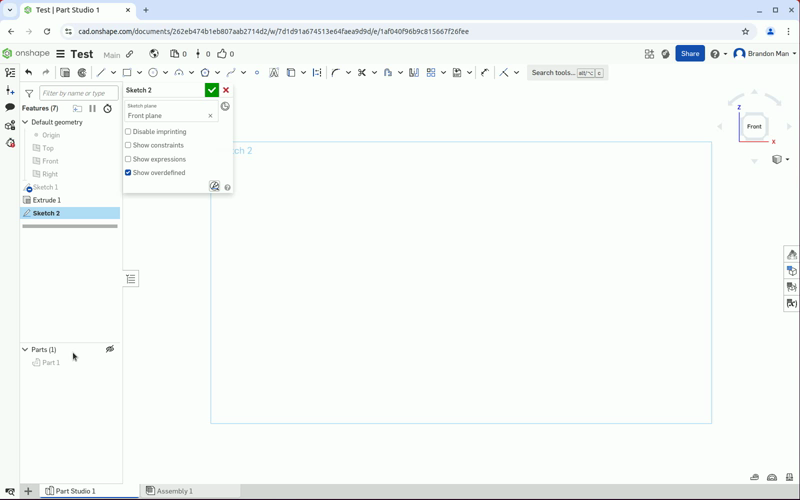
key(l)
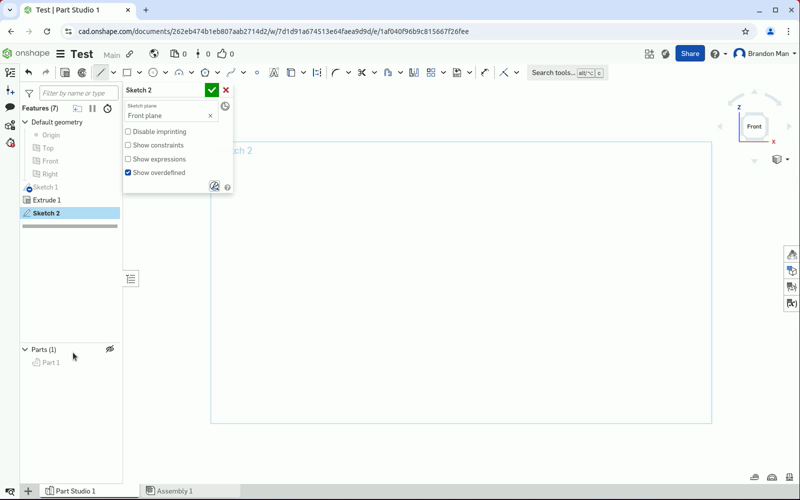
key_down(shift)
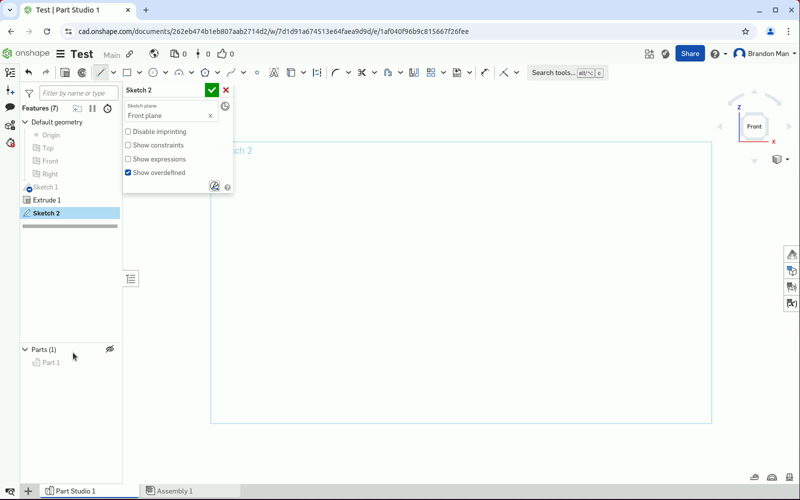
mouse_move(522, 222)
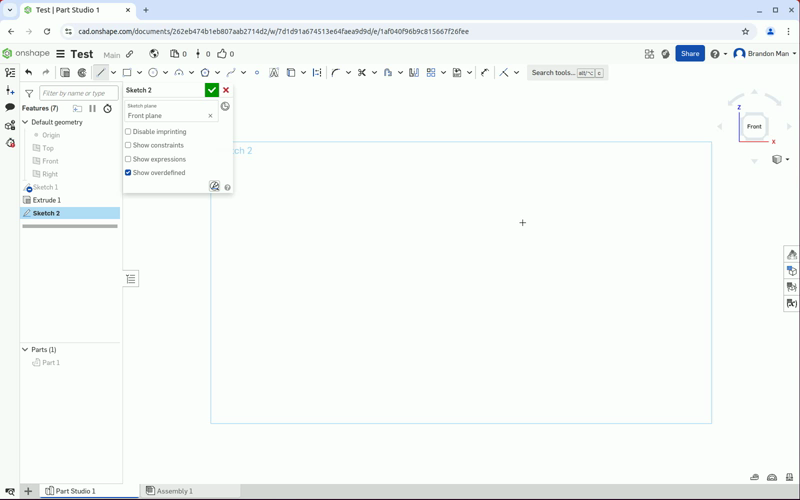
click(522, 222)
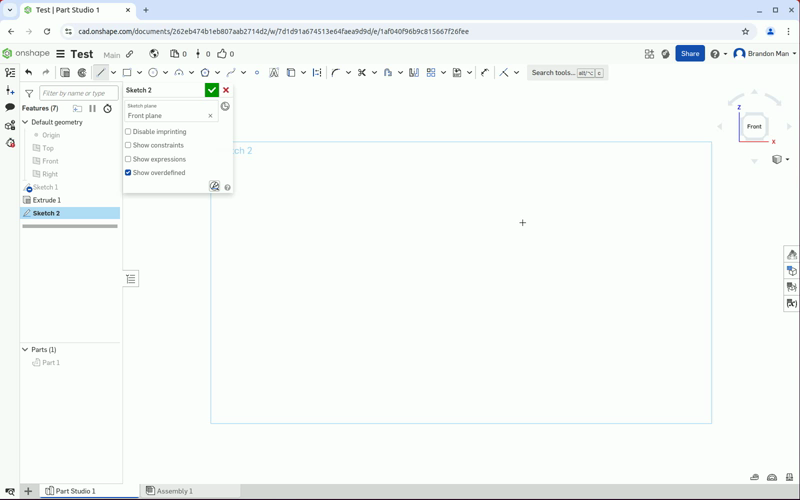
key_up(shift)
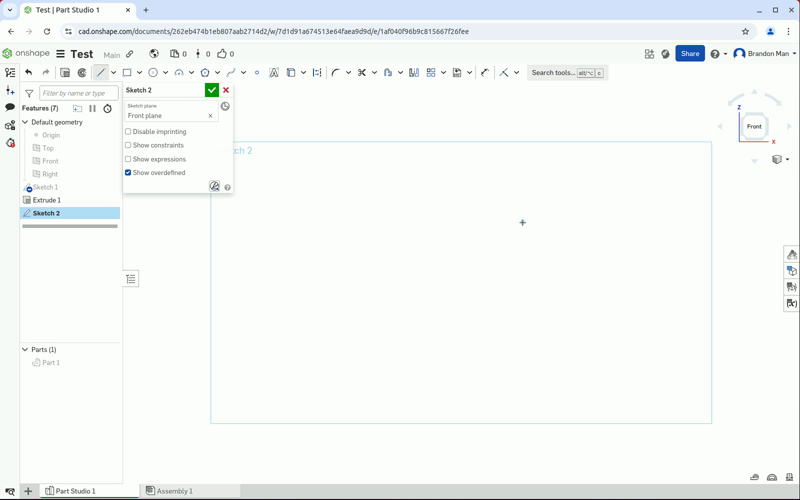
key_down(shift)
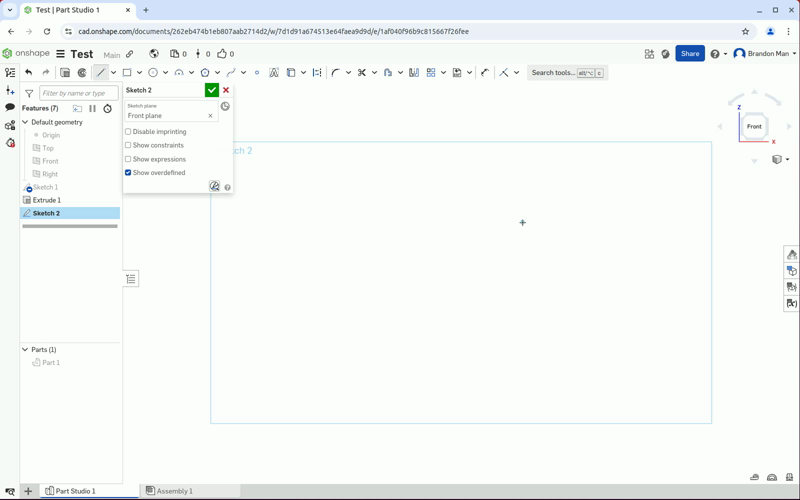
mouse_move(552, 222)
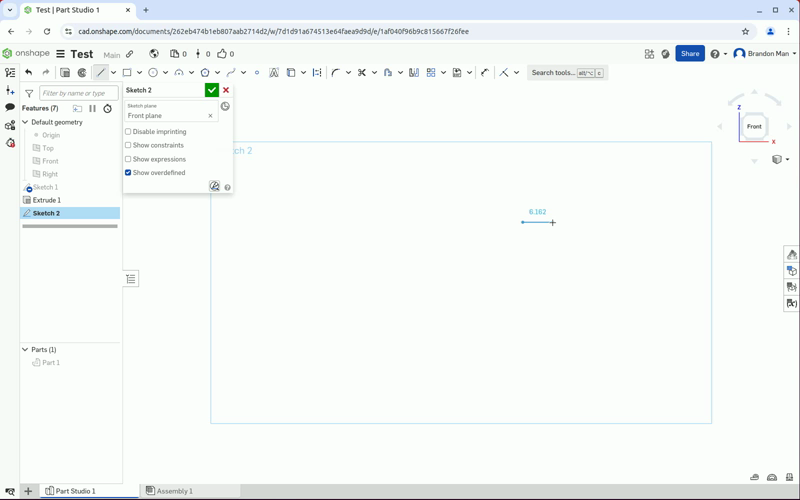
mouse_move(573, 222)
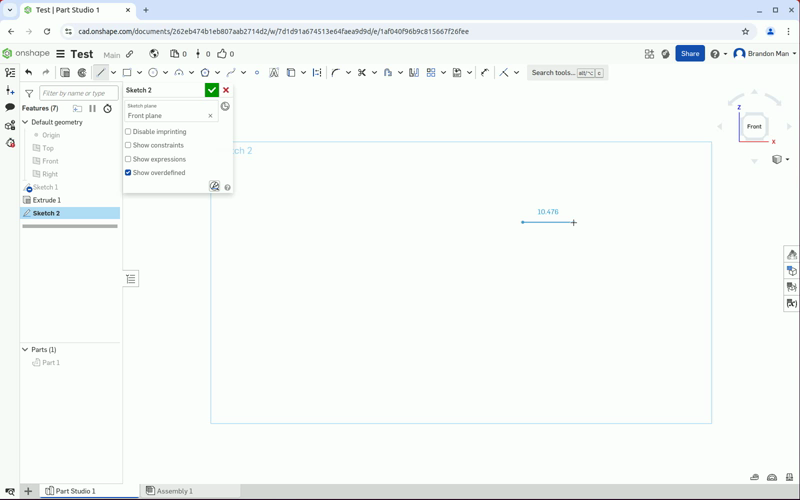
click(573, 222)
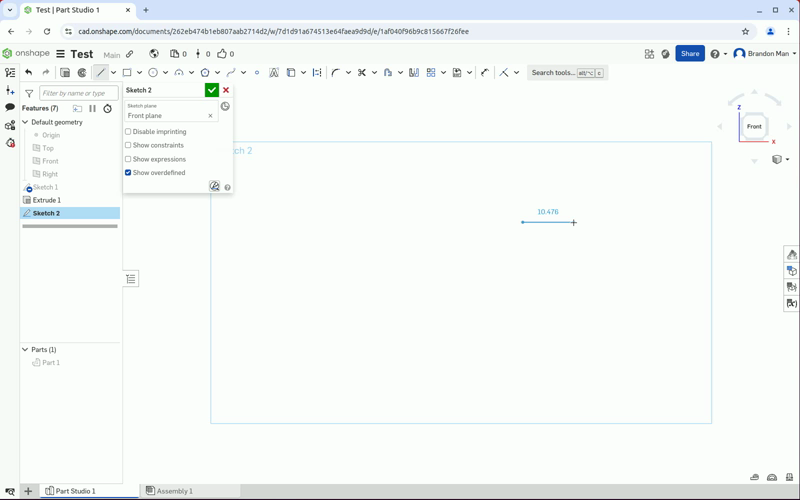
key_up(shift)
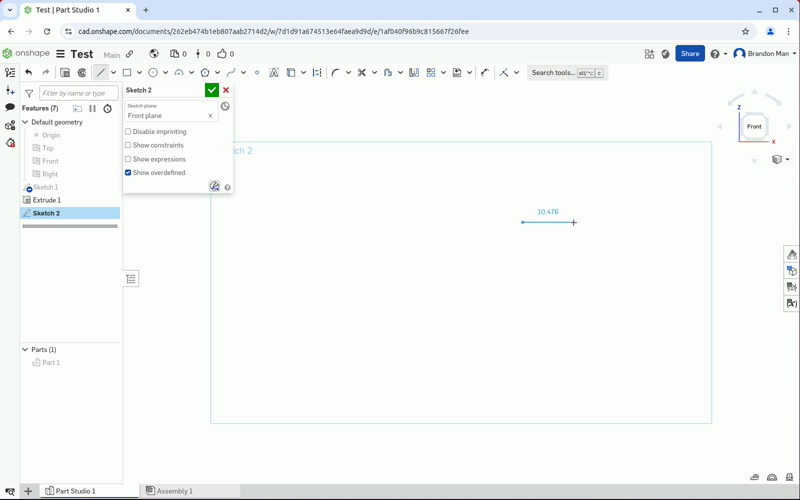
key_down(shift)
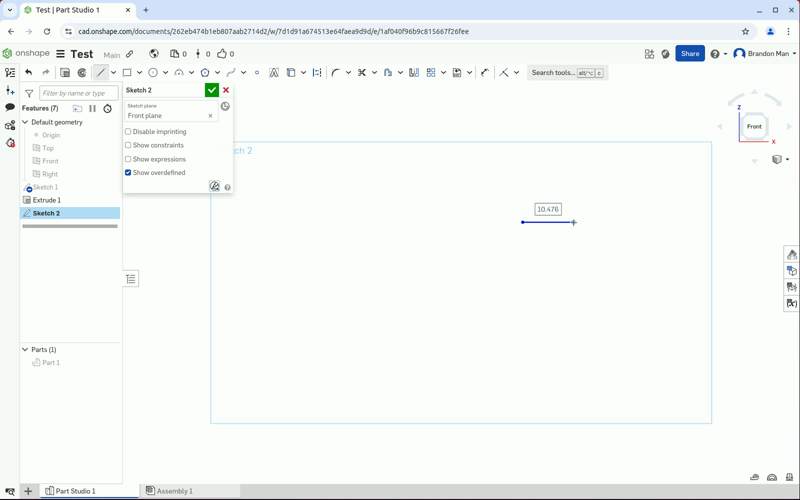
mouse_move(589, 222)
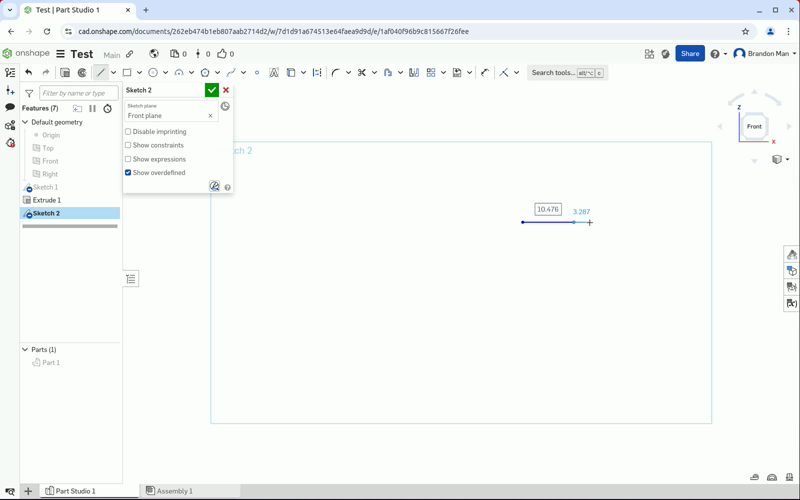
mouse_move(573, 207)
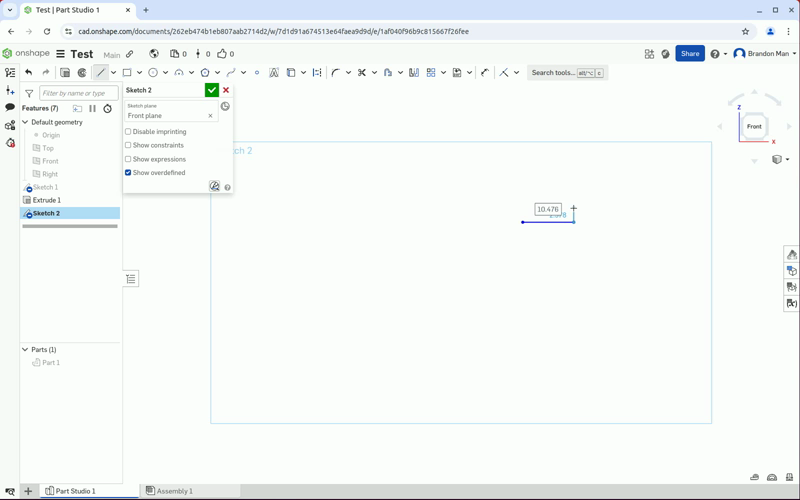
click(573, 207)
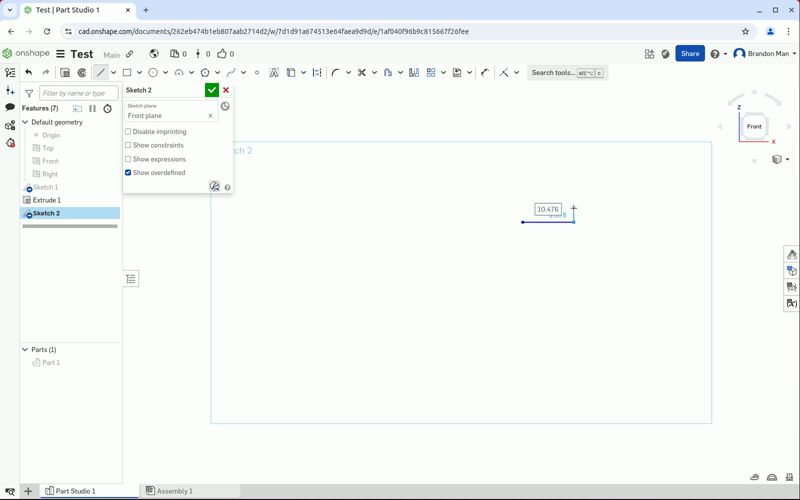
key_up(shift)
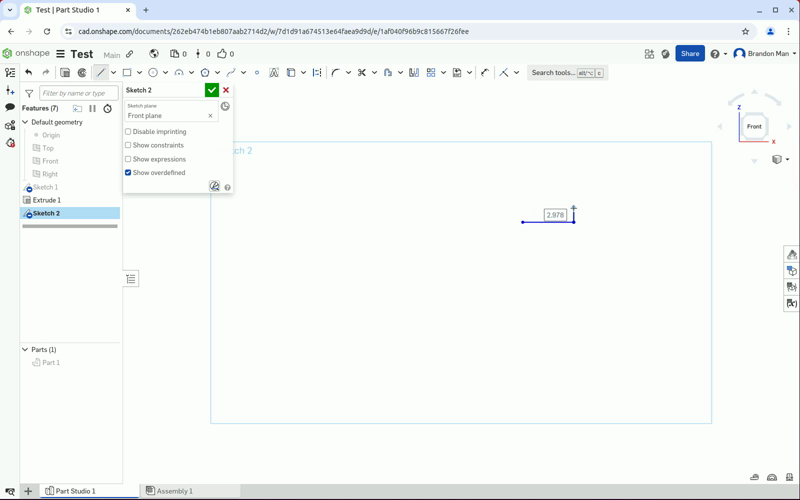
key_down(shift)
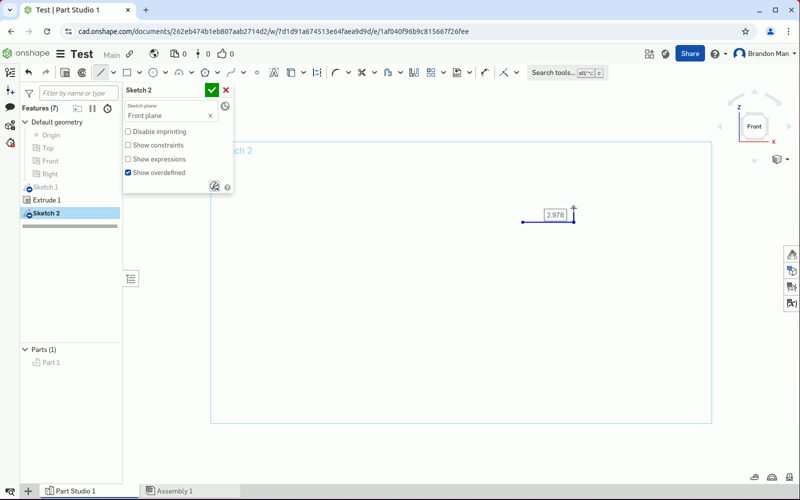
mouse_move(589, 207)
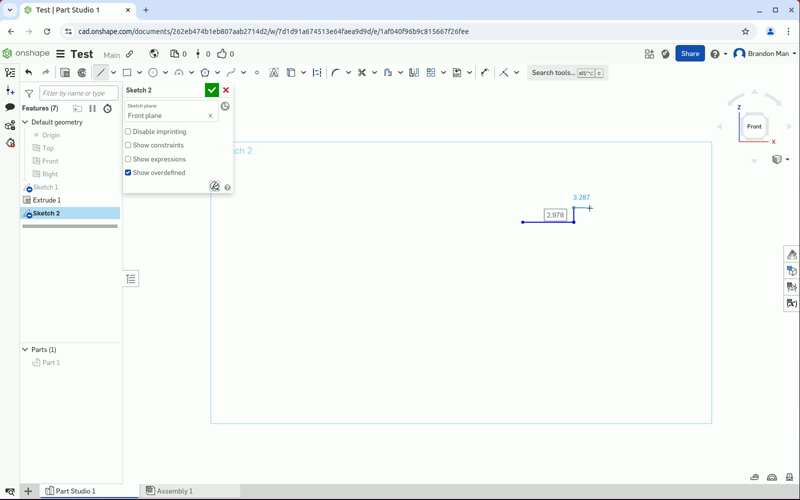
mouse_move(522, 207)
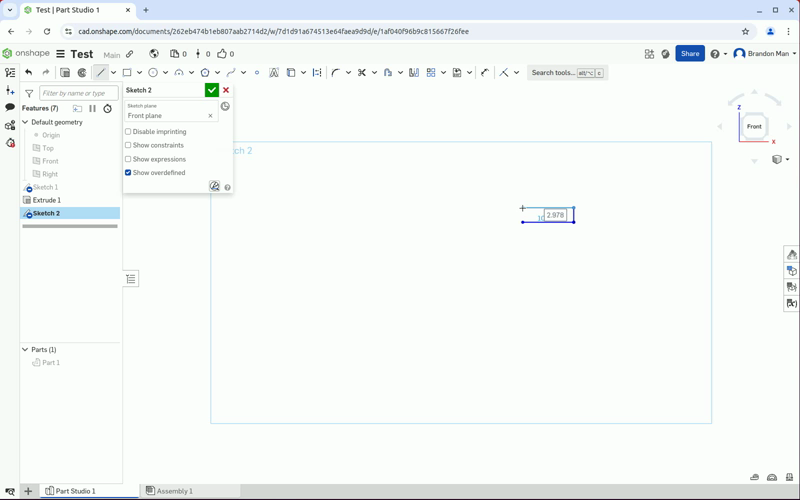
click(522, 207)
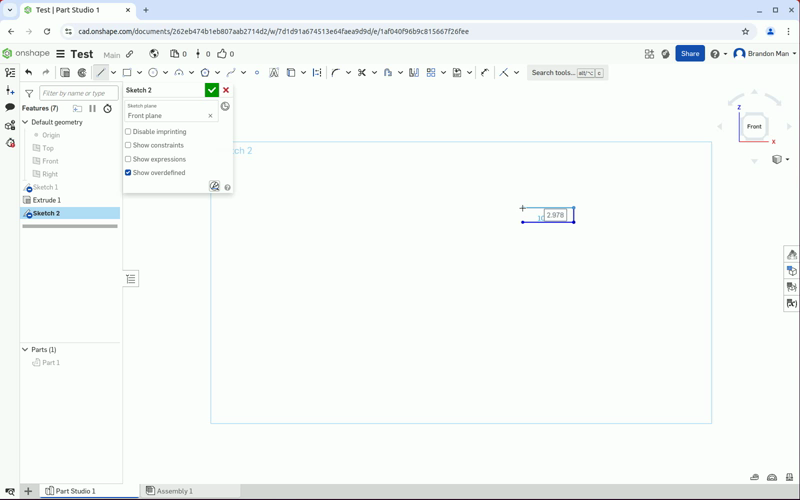
key_up(shift)
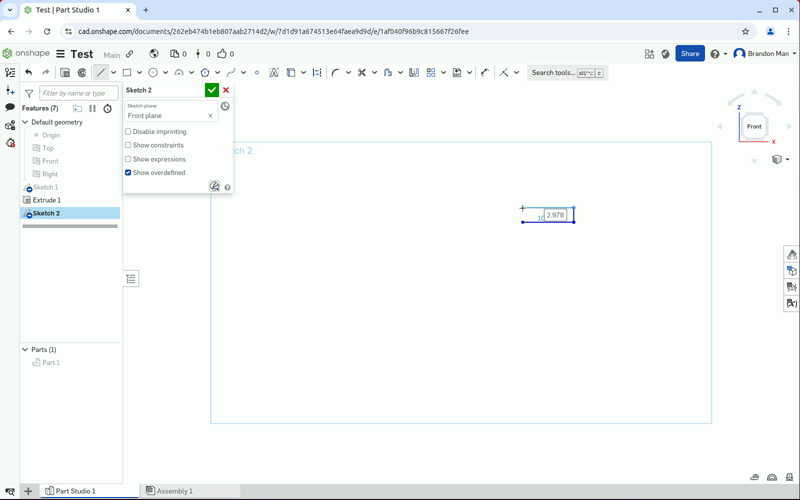
mouse_move(552, 207)
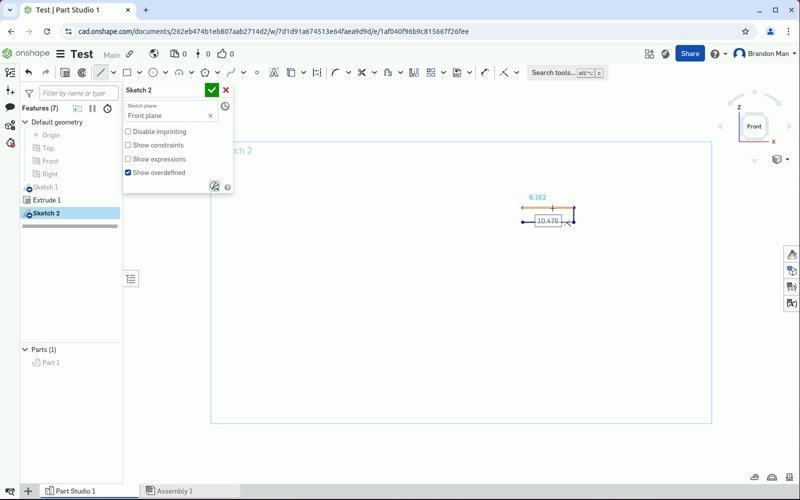
key_down(shift)
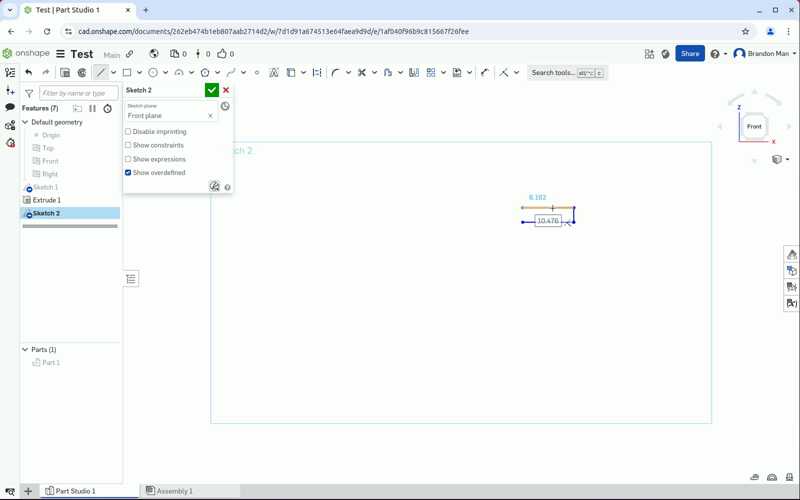
mouse_move(522, 222)
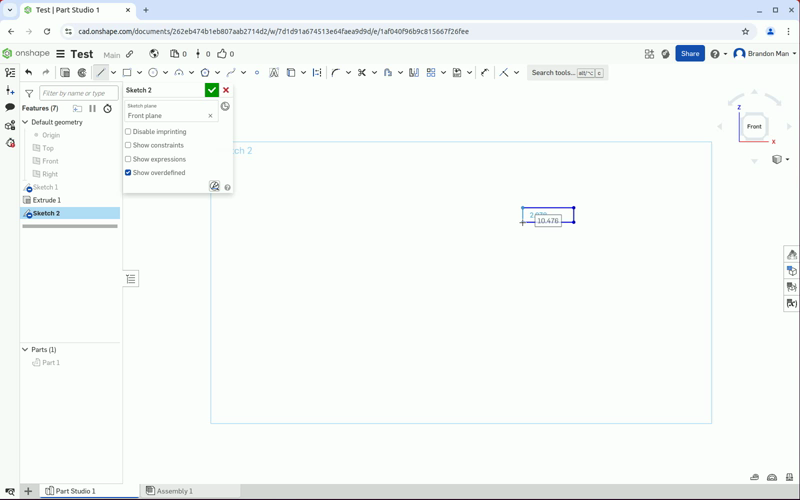
key_up(shift)
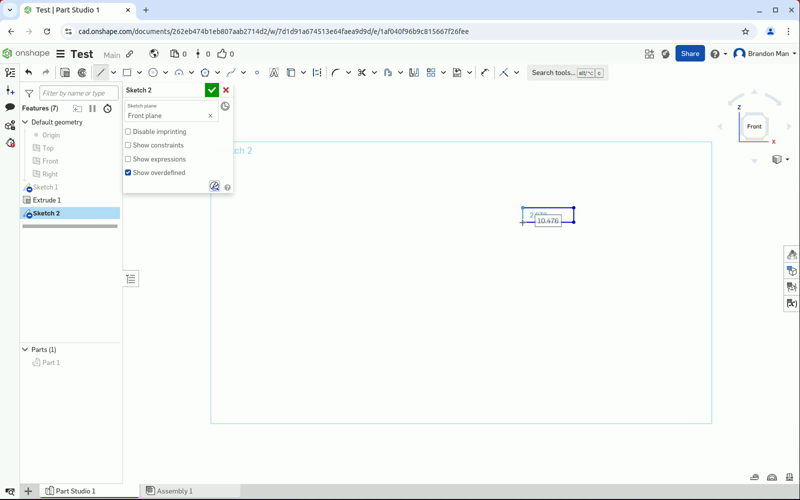
click(522, 222)
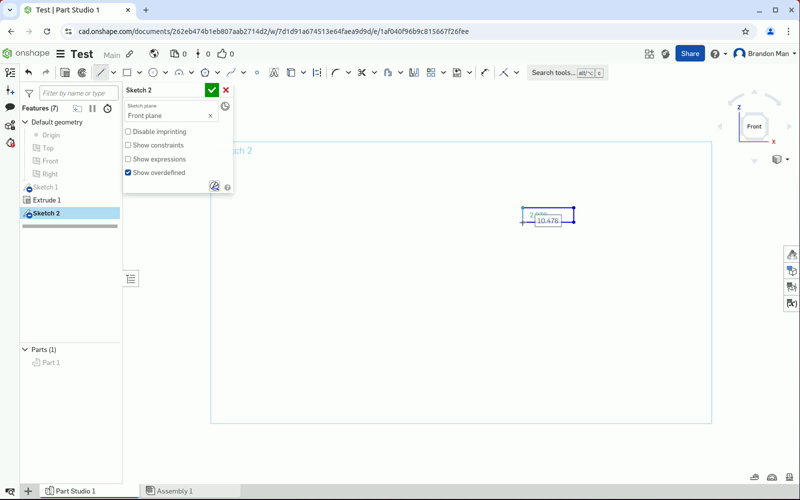
key(esc)
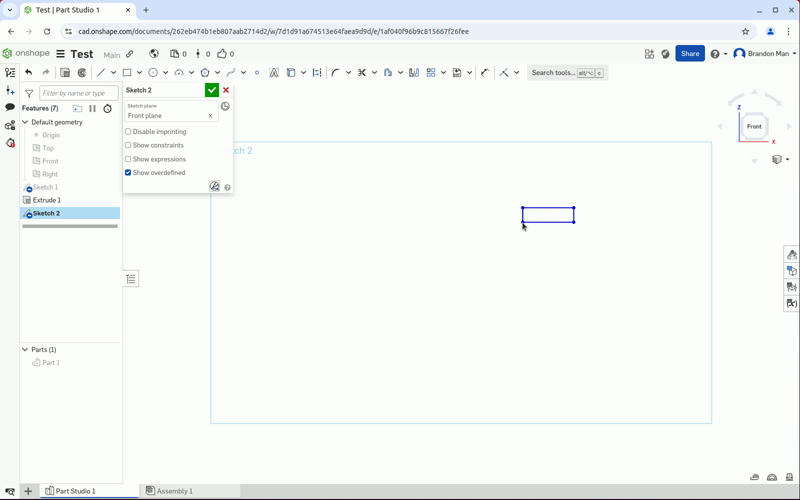
mouse_move(573, 214)
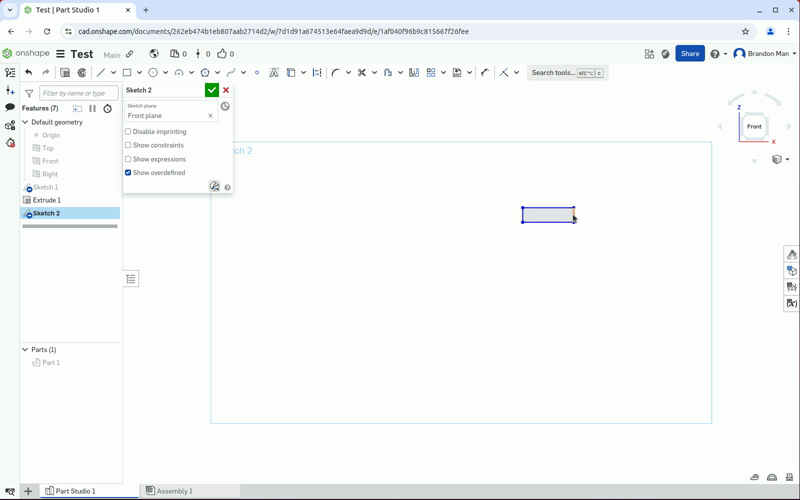
scroll(6)
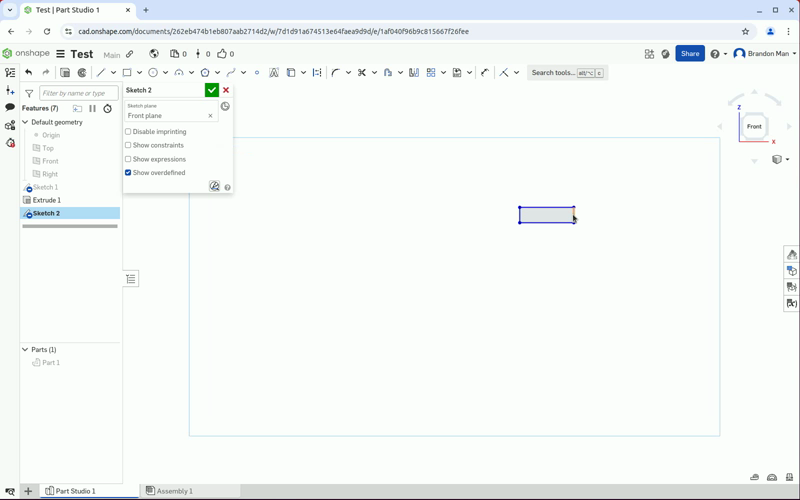
scroll(6)
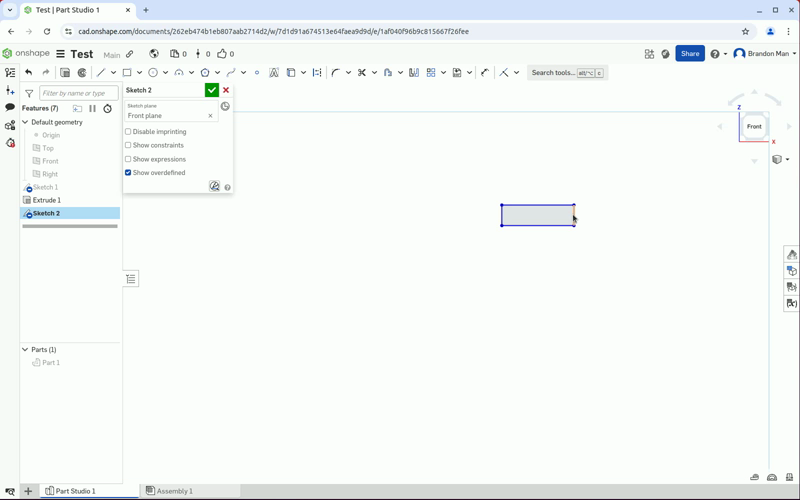
scroll(6)
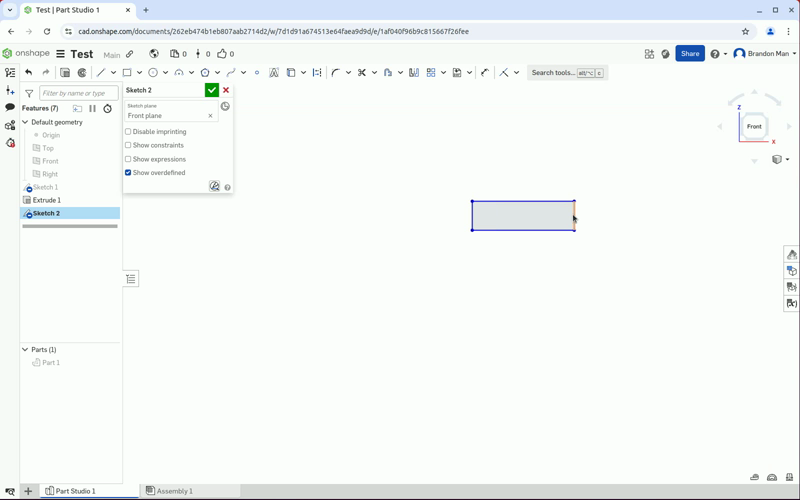
scroll(6)
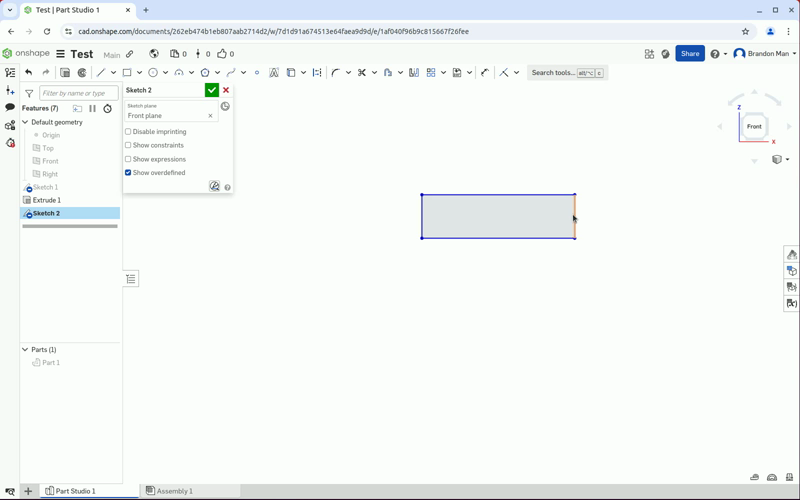
scroll(6)
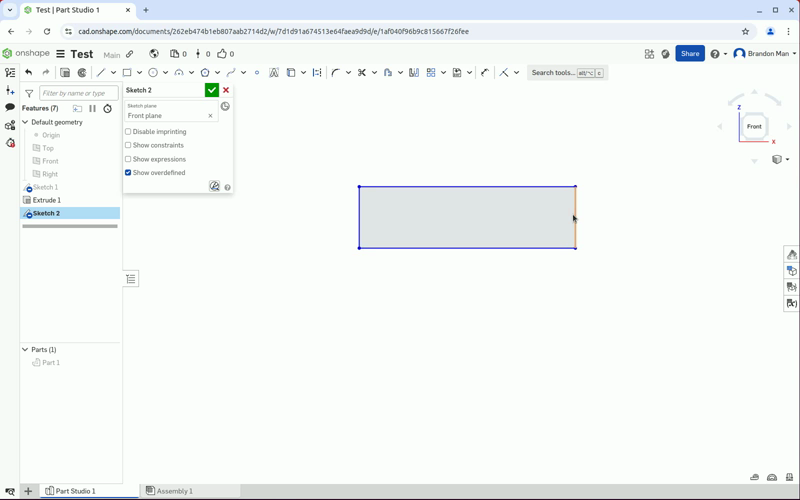
scroll(6)
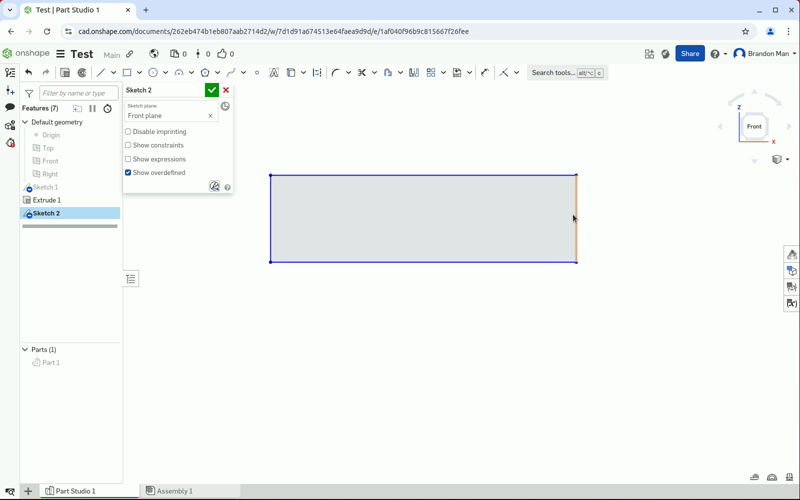
scroll(6)
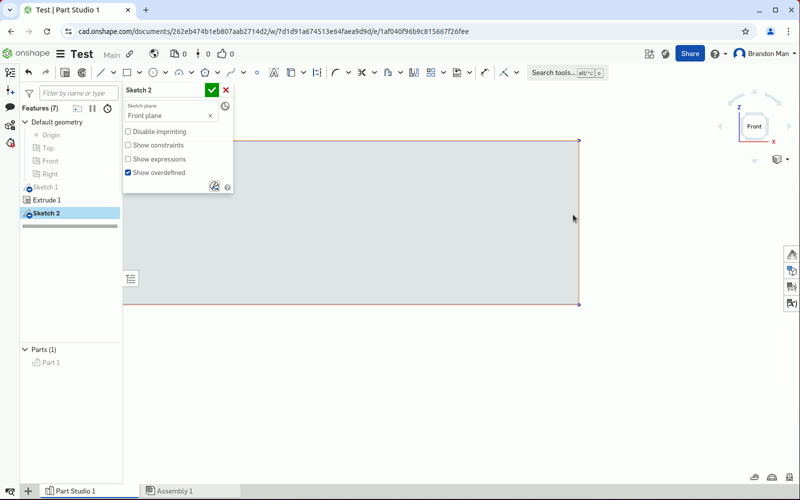
click(573, 214)
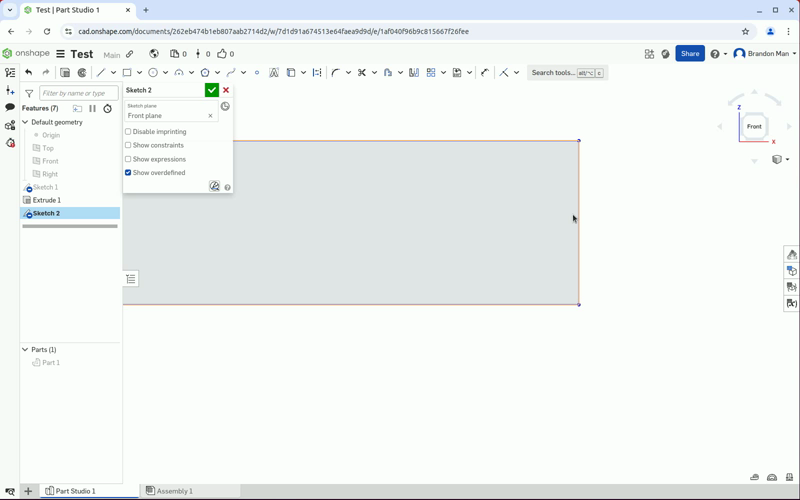
scroll(-6)
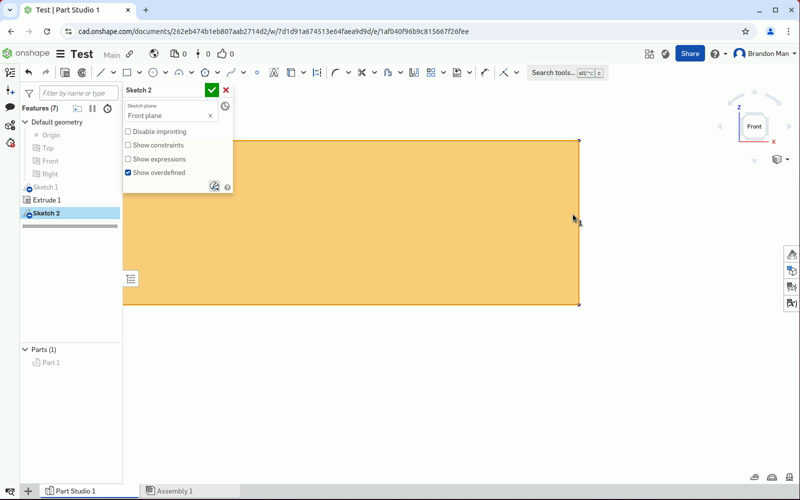
scroll(-6)
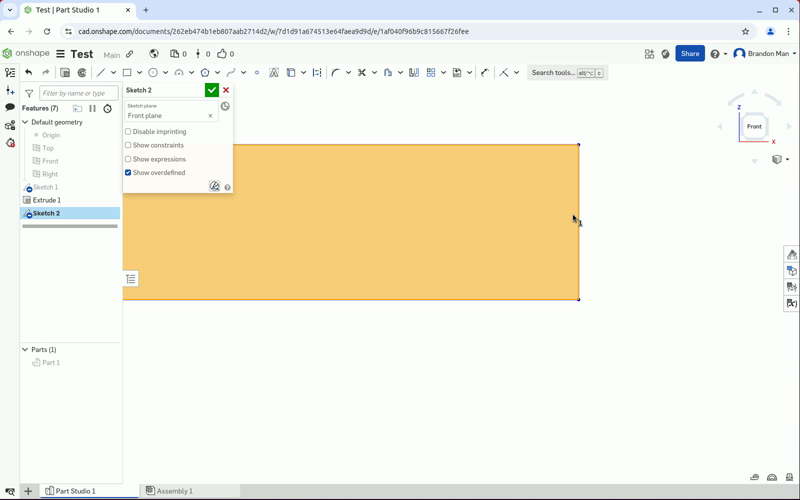
scroll(-6)
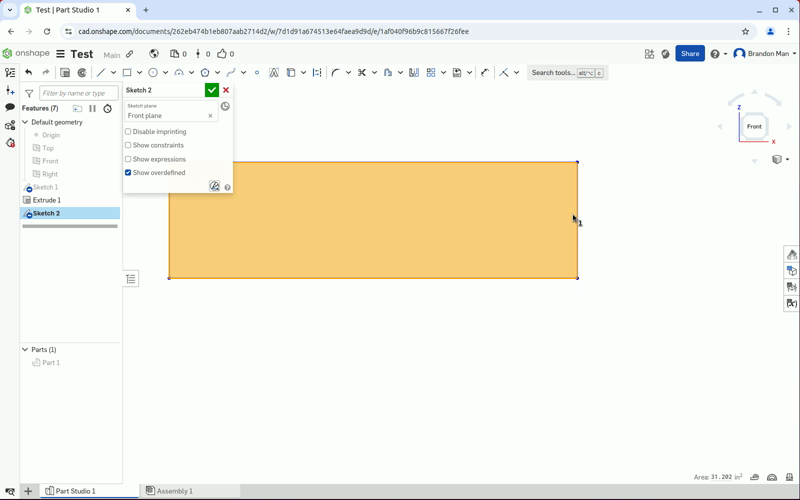
scroll(-6)
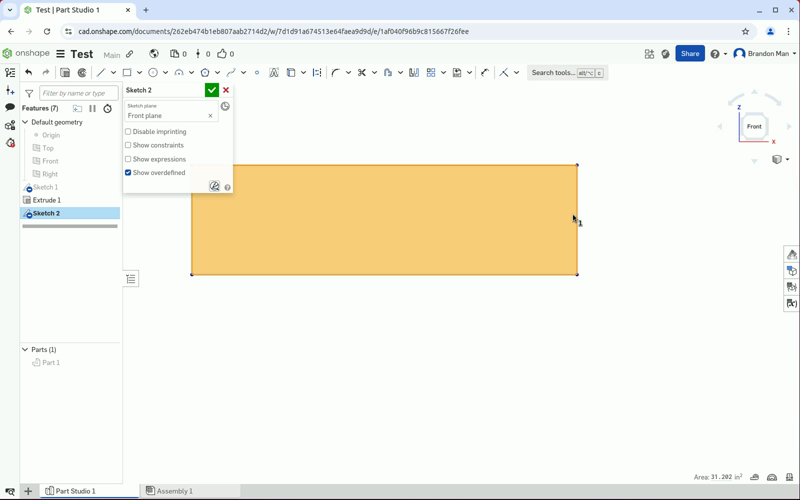
scroll(-6)
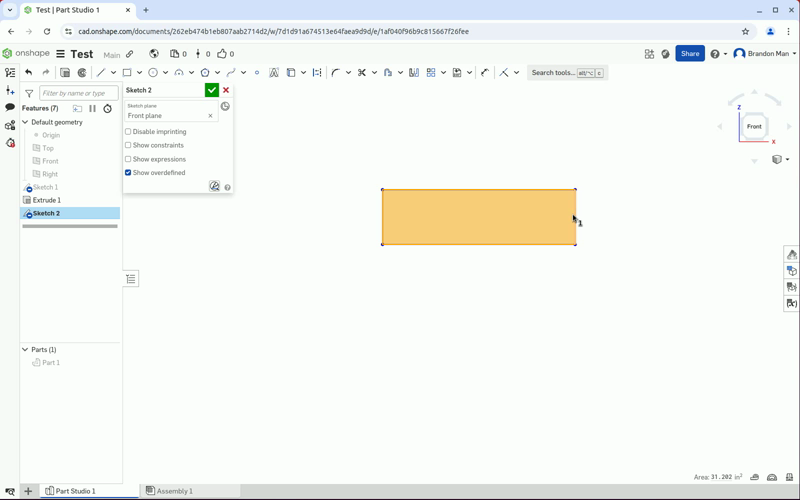
scroll(-6)
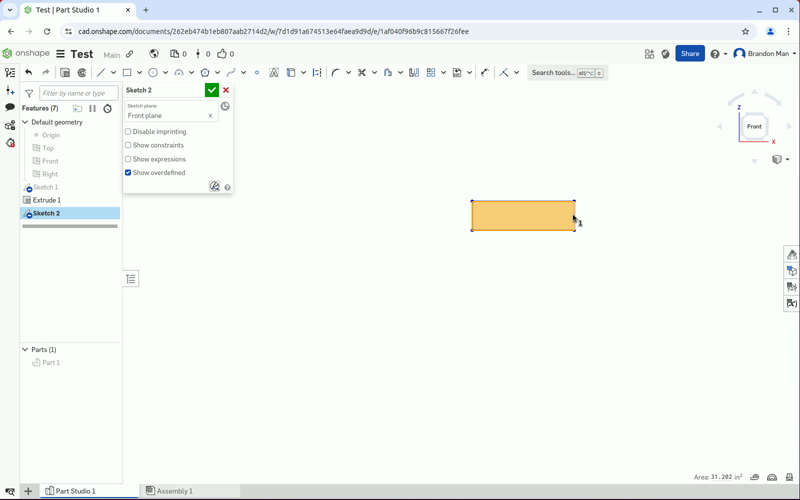
scroll(-6)
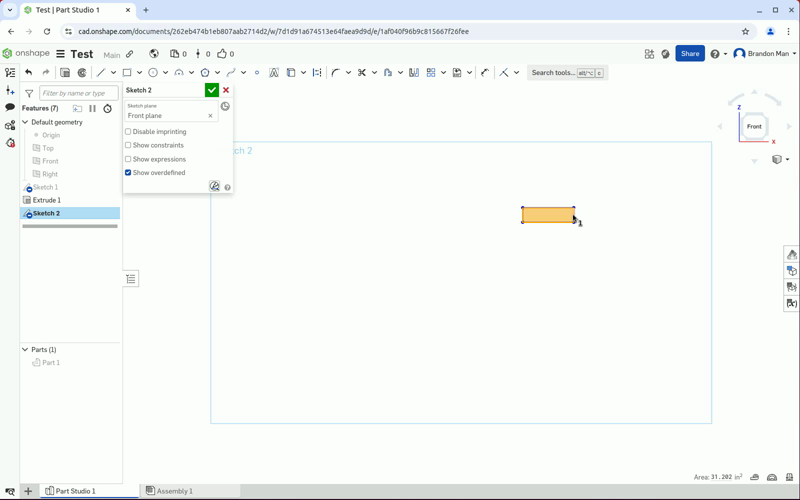
mouse_move(73, 352)
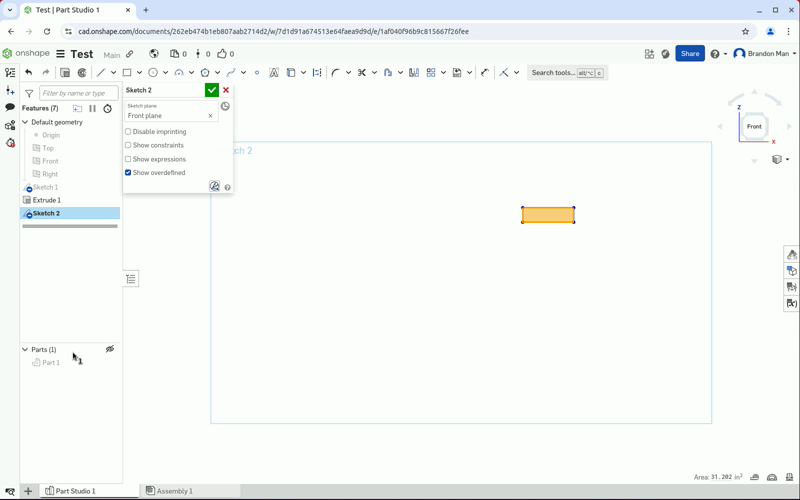
key(shift+y)
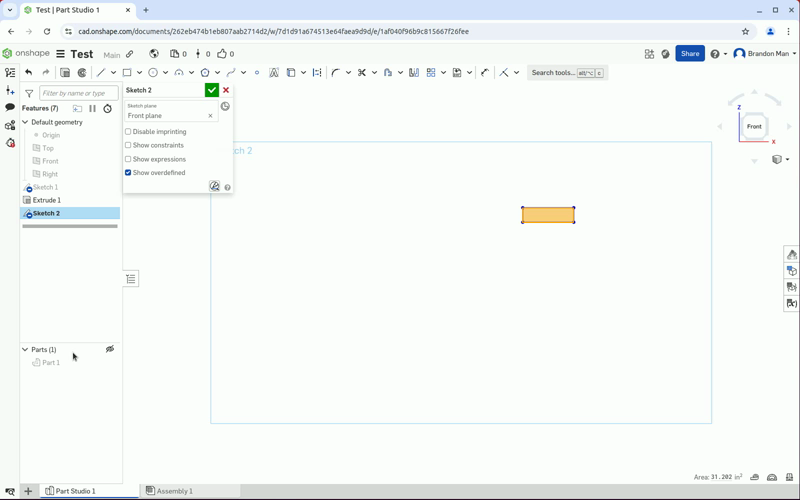
key(shift+e)
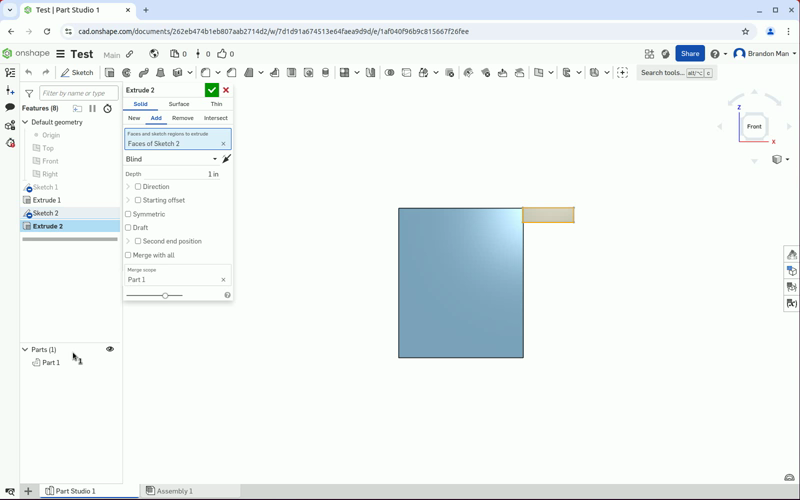
mouse_move(143, 106)
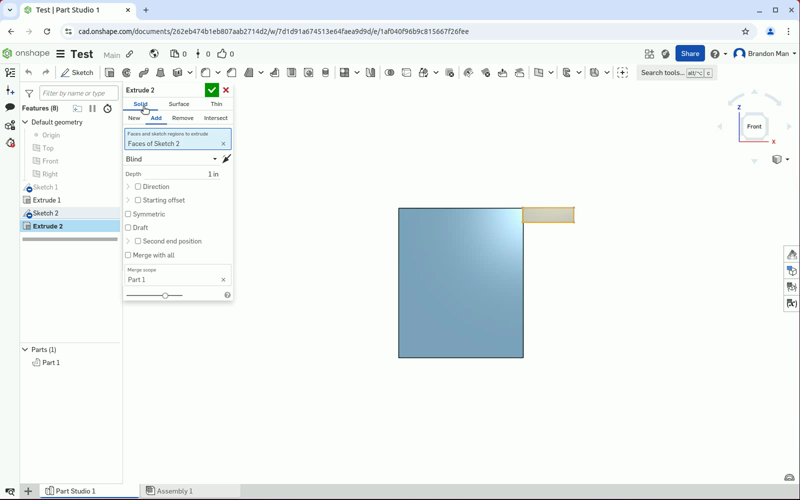
click(143, 106)
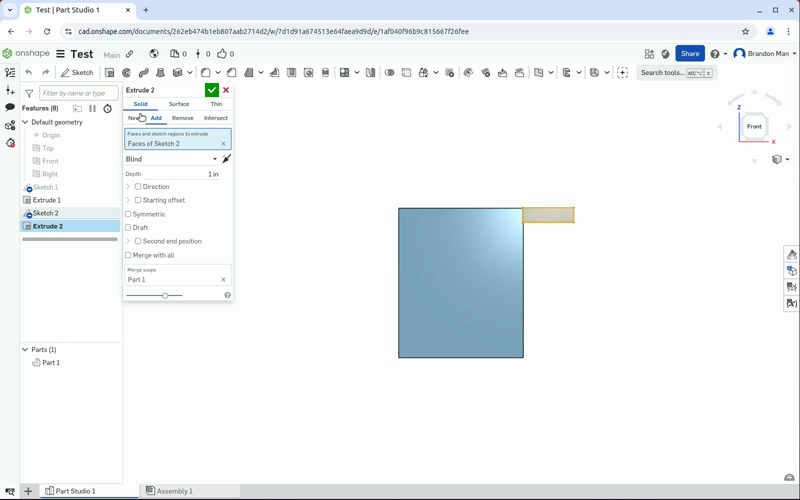
mouse_move(137, 120)
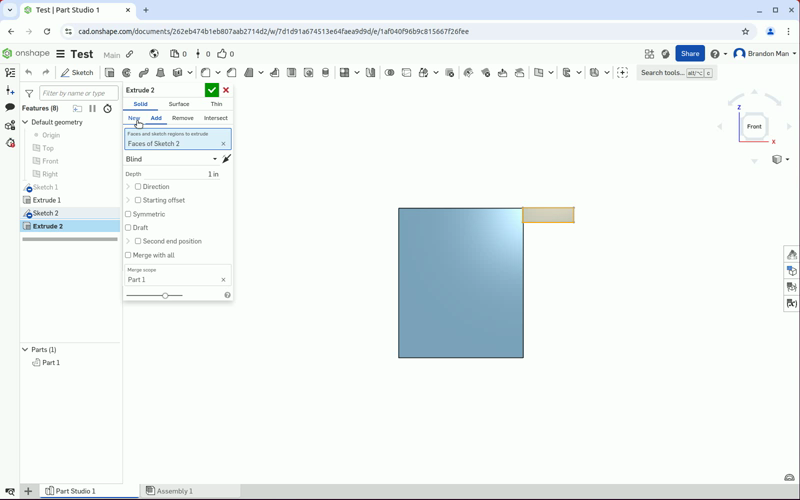
click(137, 120)
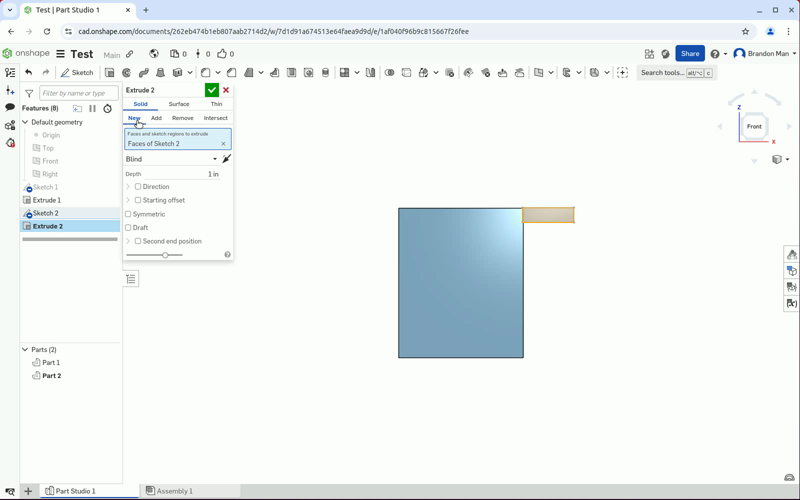
key(tab, 4)
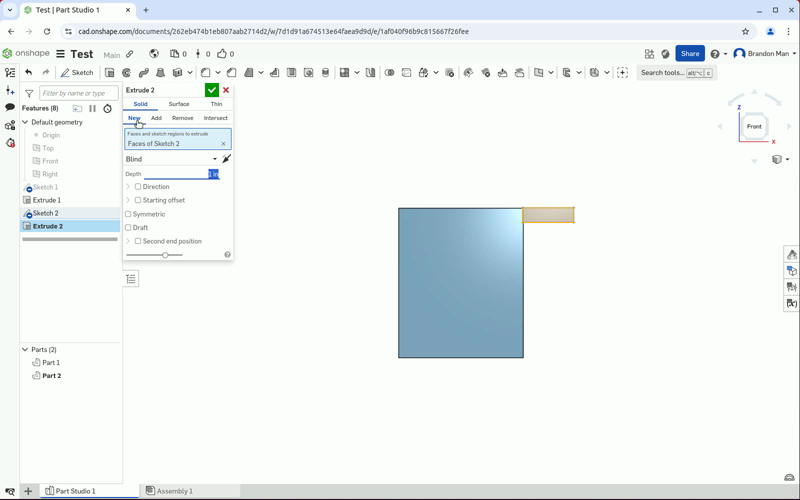
text(1.444)
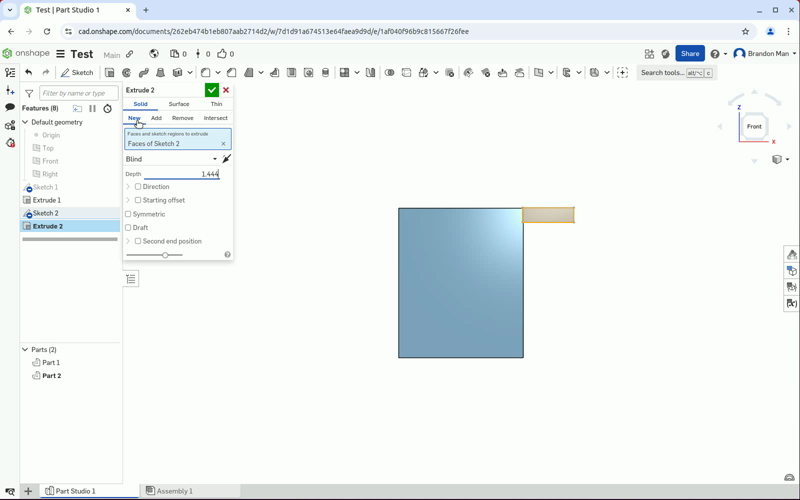
key(tab, 3)
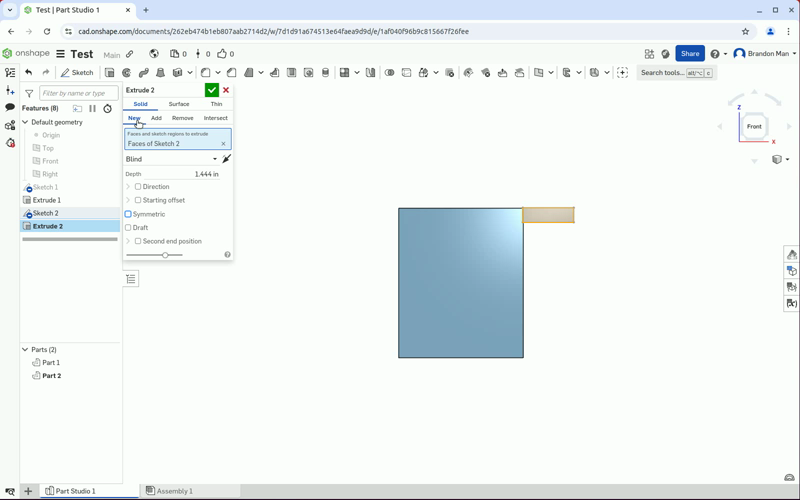
key(space)
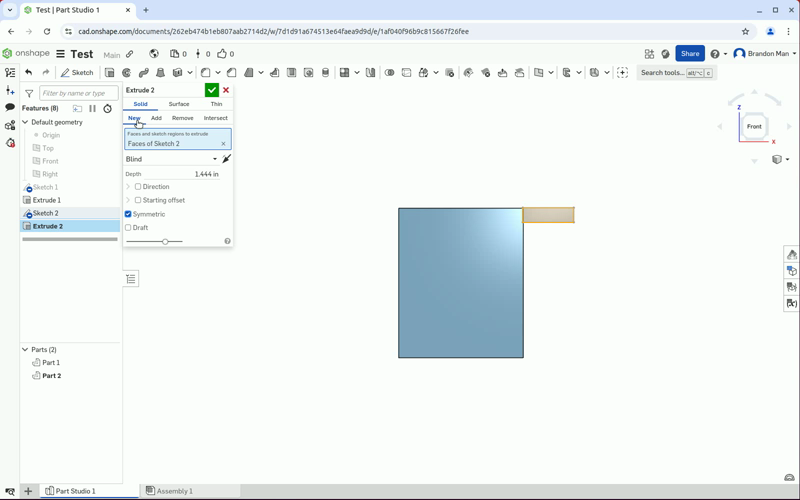
key(enter)
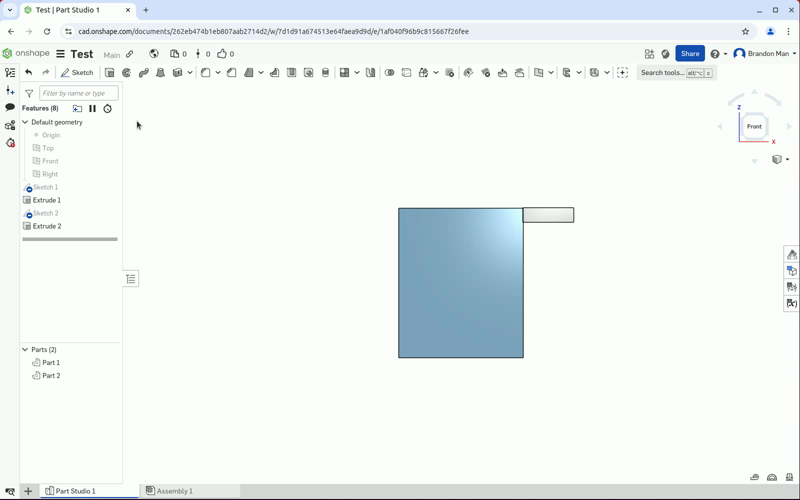
key(shift+h)
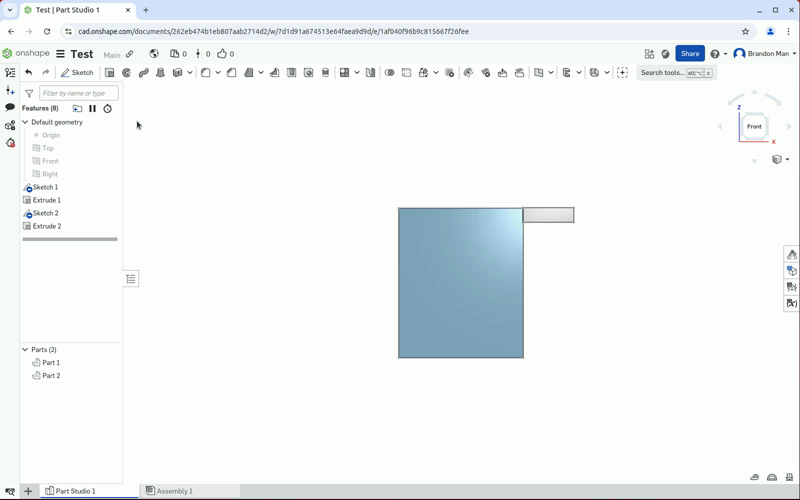
key(shift+h)
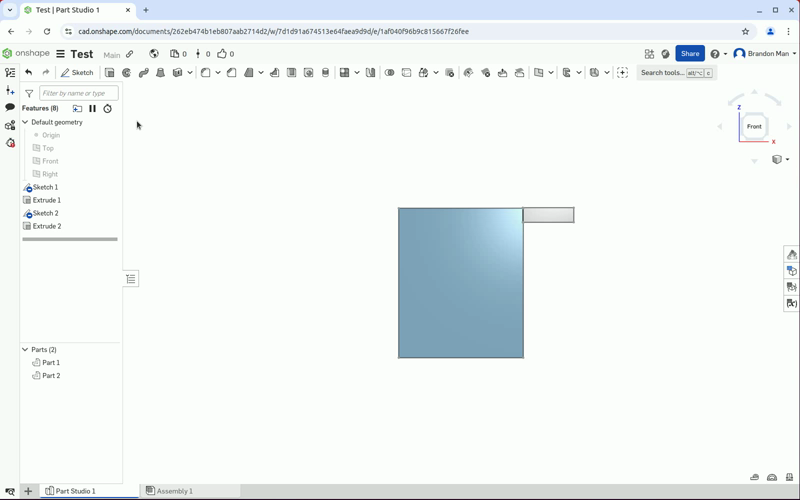
key(shift+7)
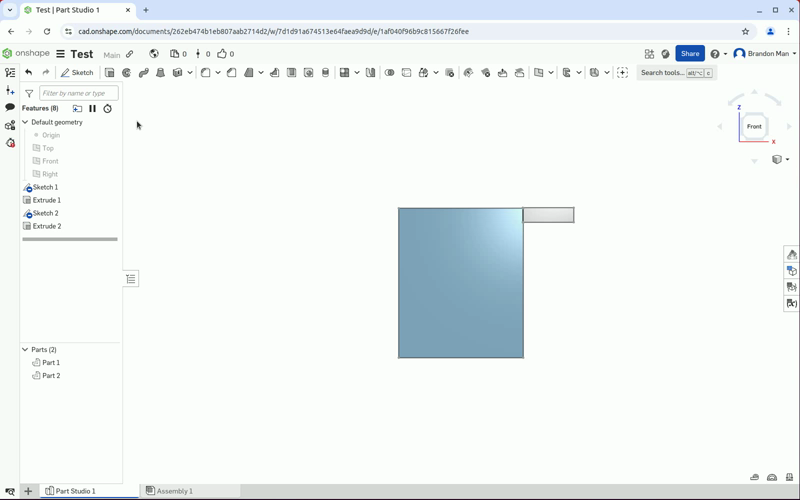
key(left, 2)
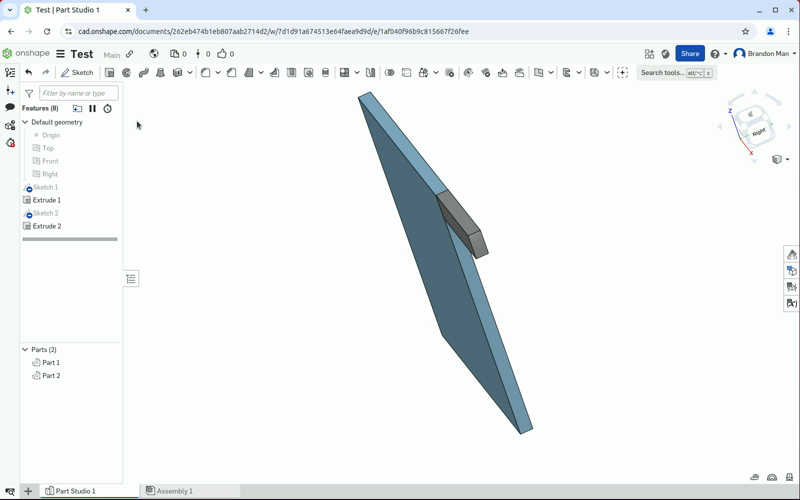
key(down, 2)
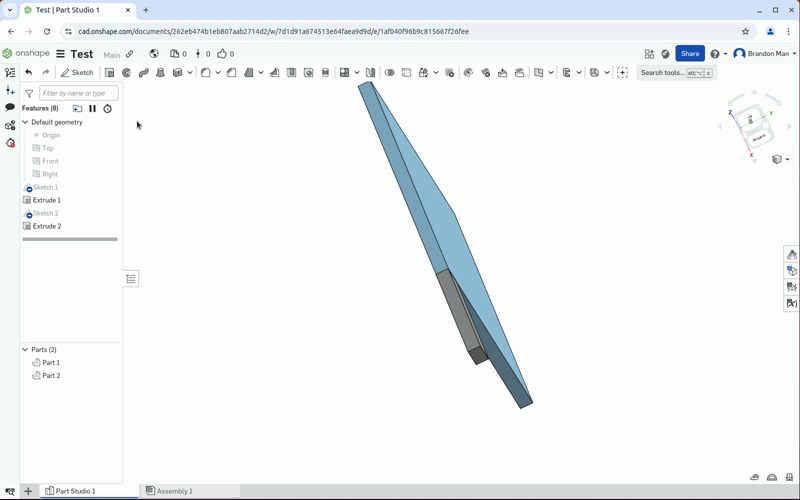
key(up, 2)
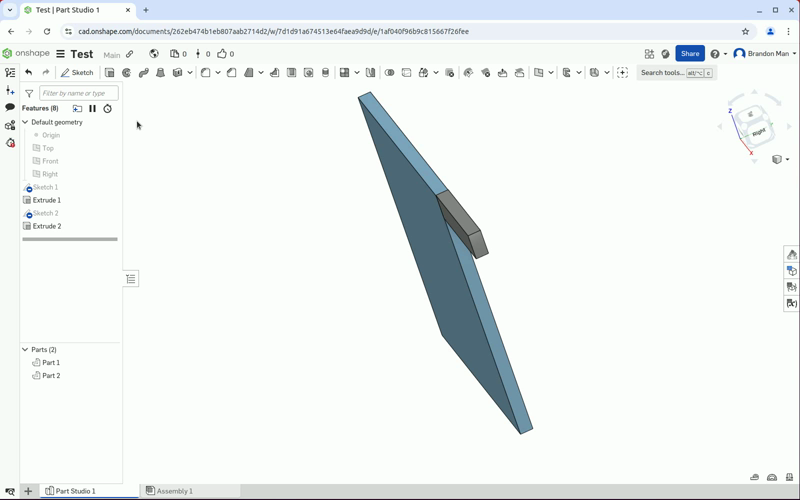
key(right, 2)
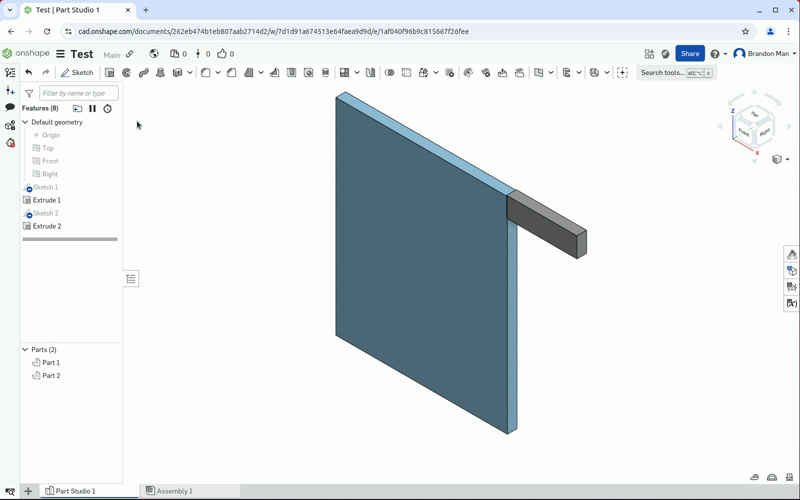
mouse_move(73, 189)
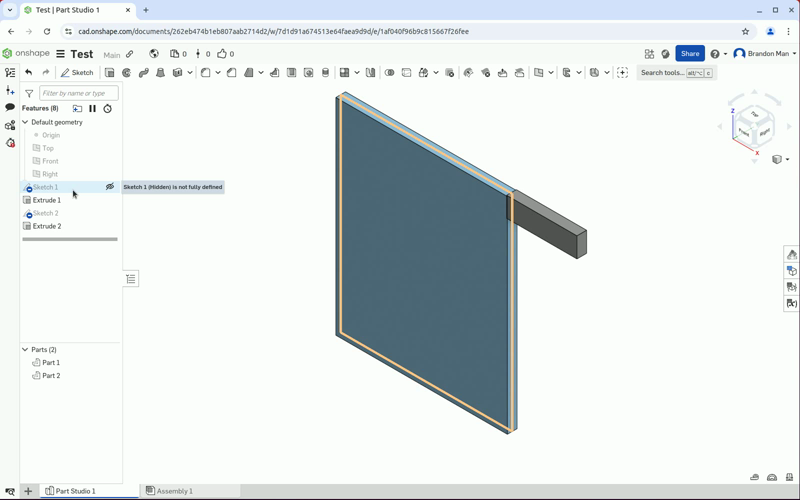
click(73, 189)